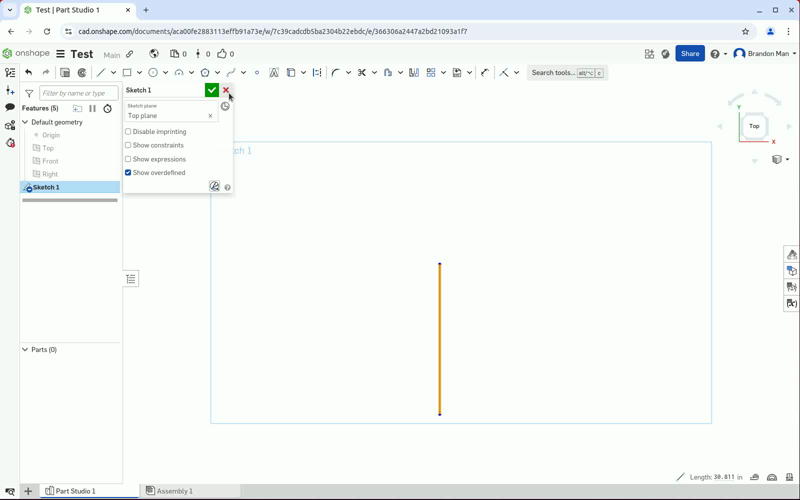
key(shift+h)
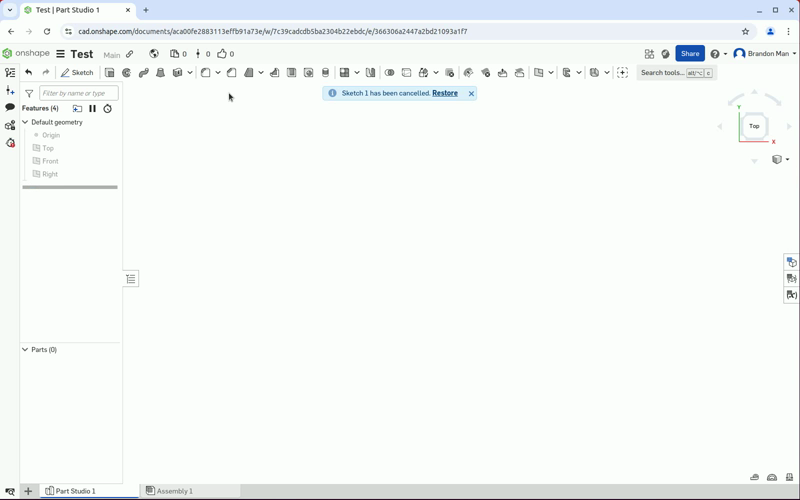
mouse_move(73, 352)
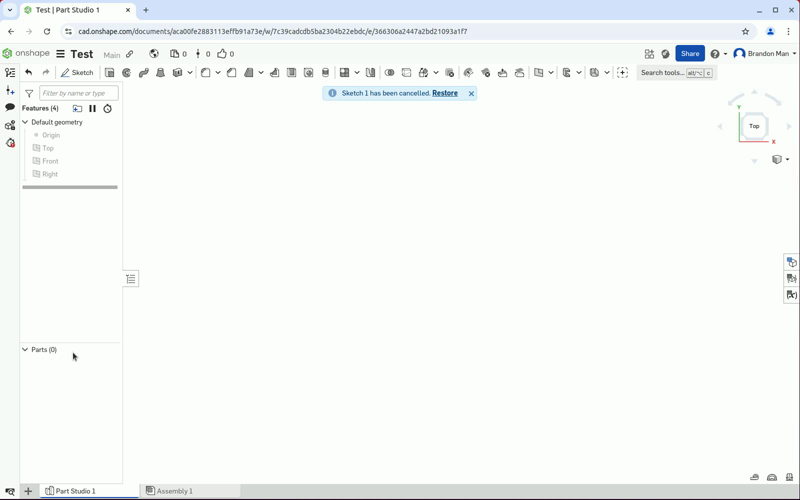
key(y)
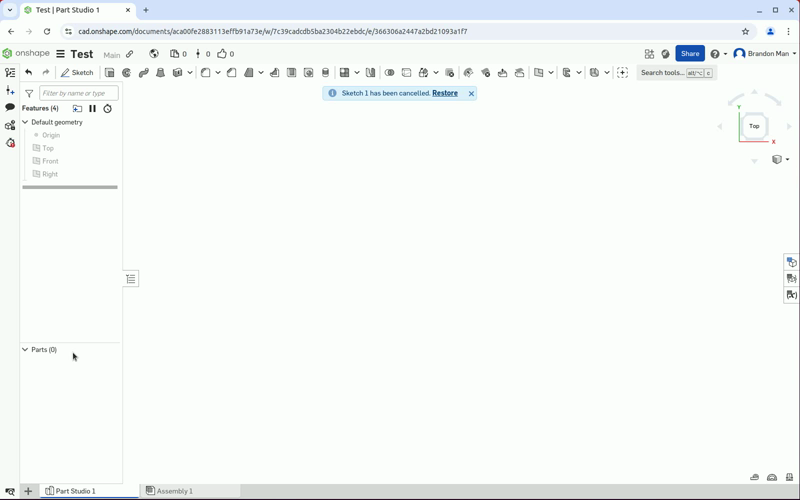
key(shift+p)
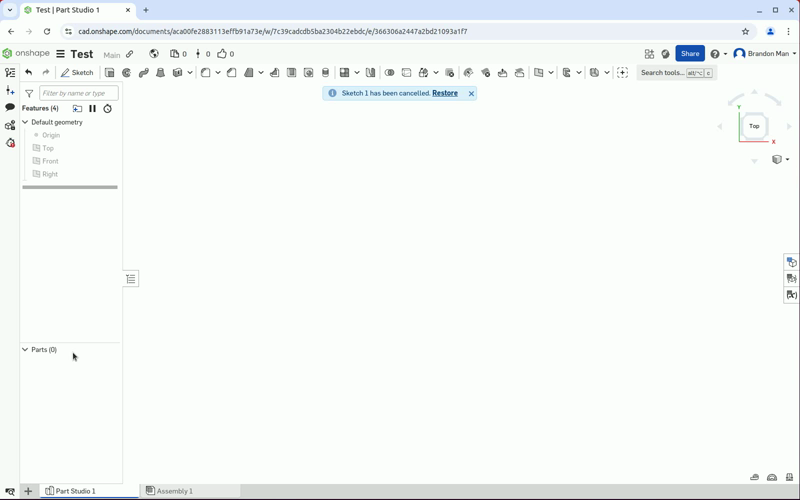
key(space)
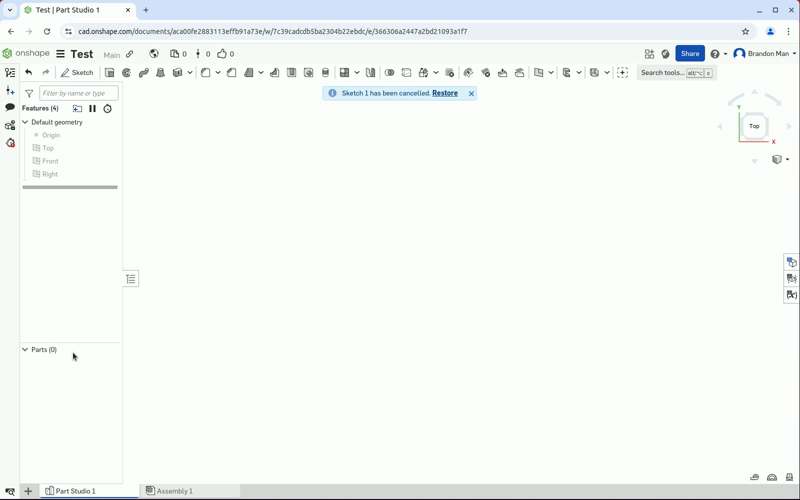
key_down(shift)
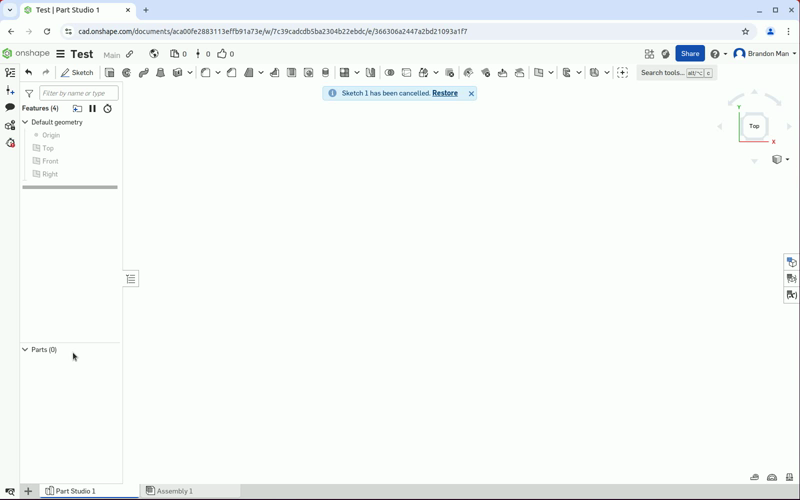
key(up)
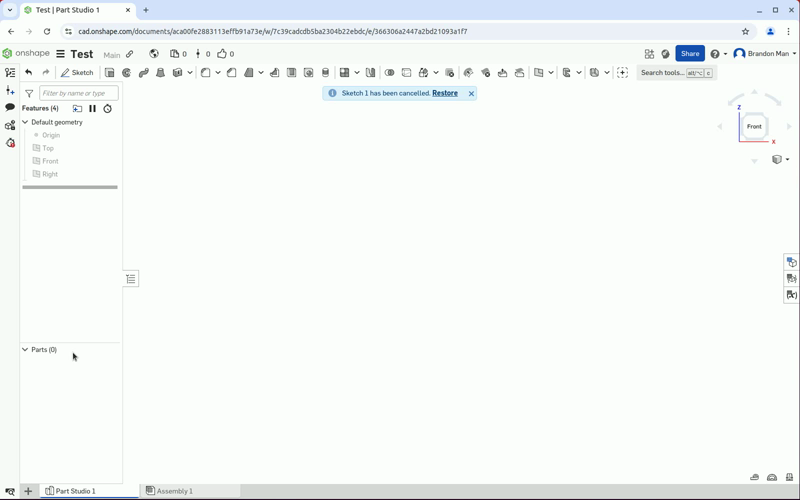
key_up(shift)
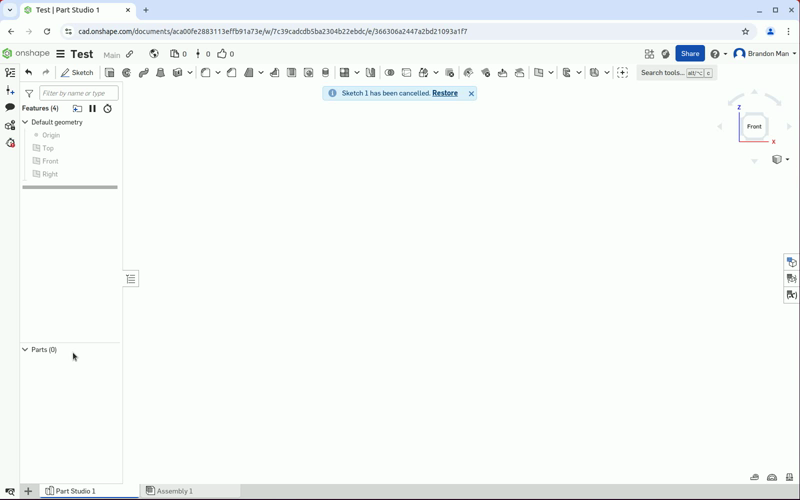
key(space)
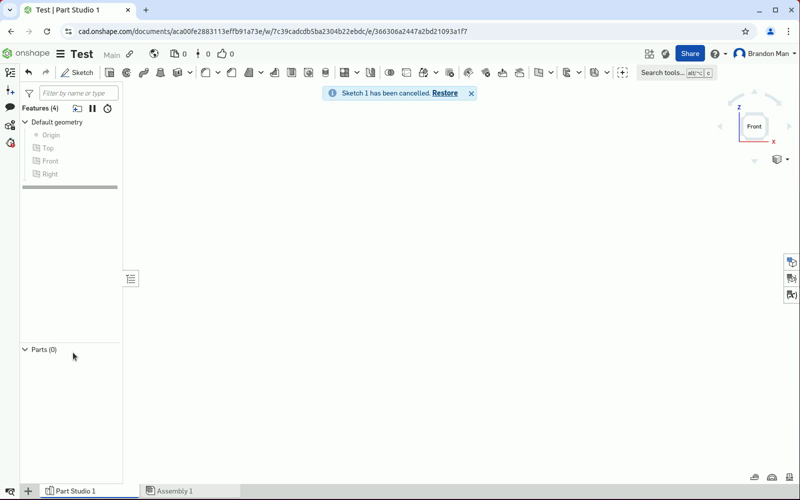
key_down(shift)
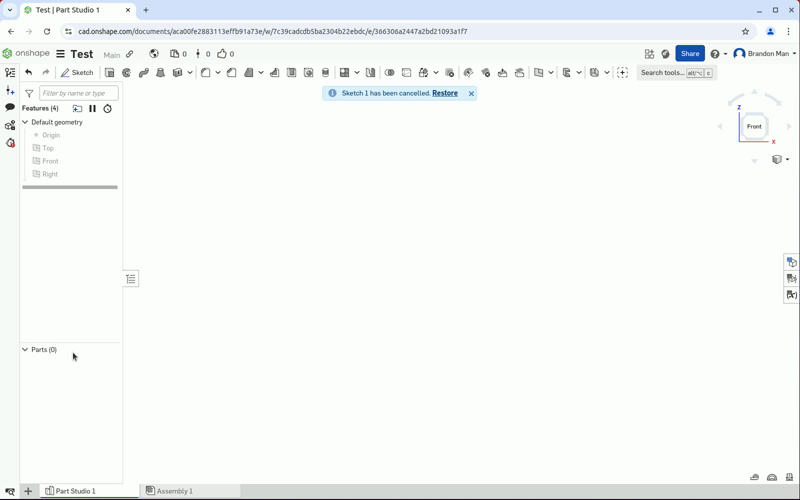
key(left)
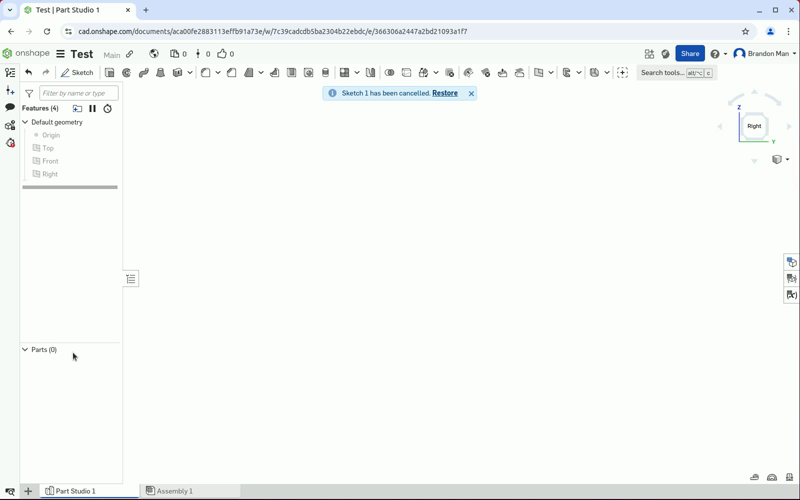
key_up(shift)
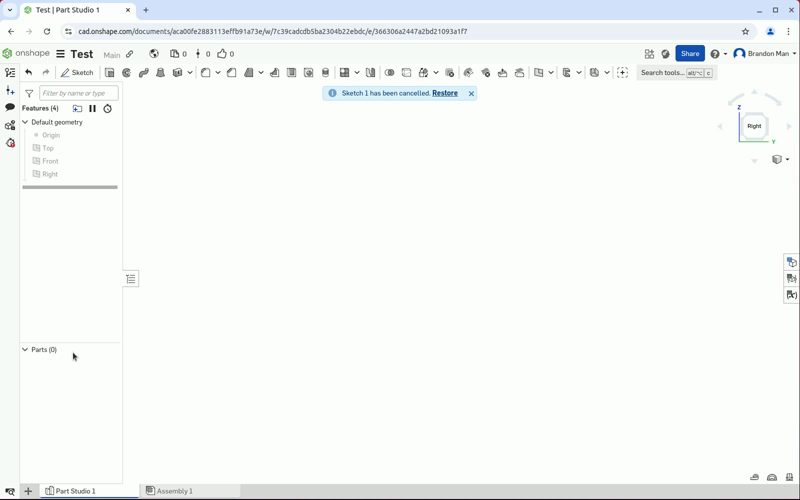
mouse_move(73, 352)
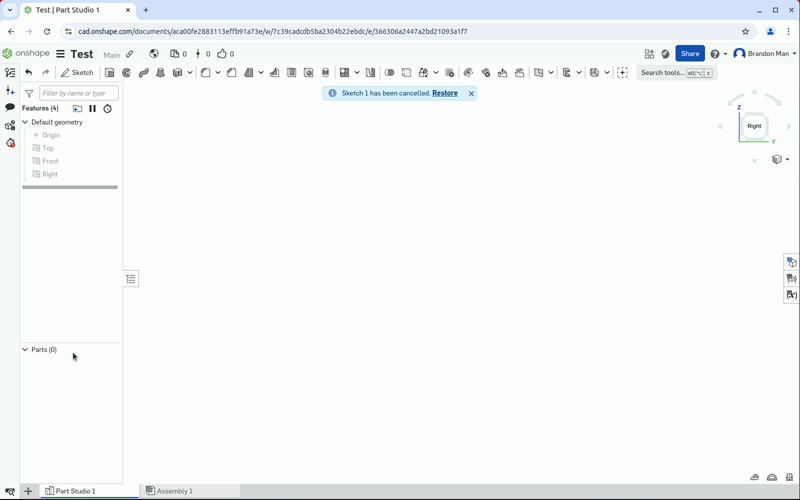
key(shift+y)
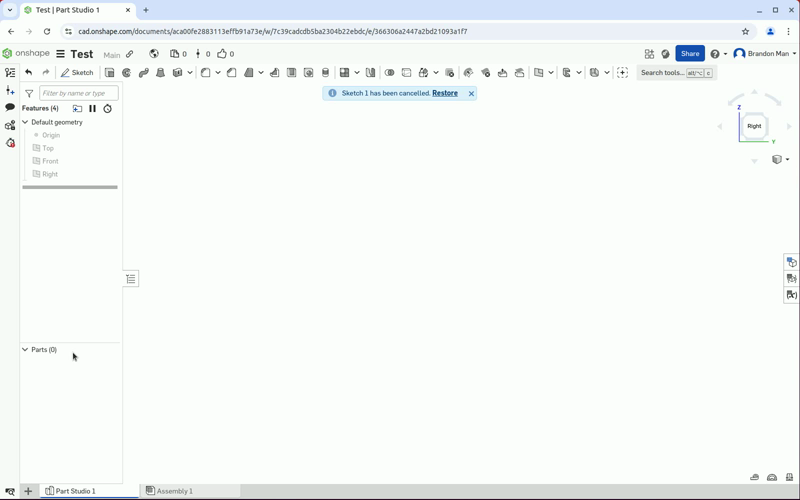
key(shift+s)
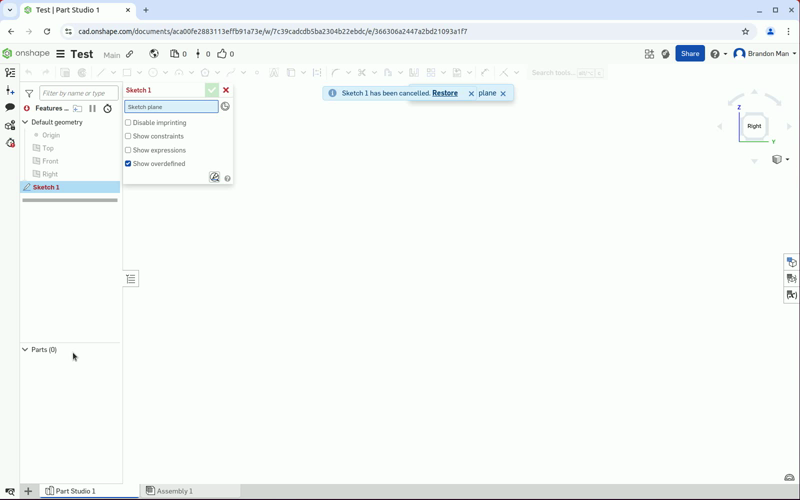
mouse_move(73, 176)
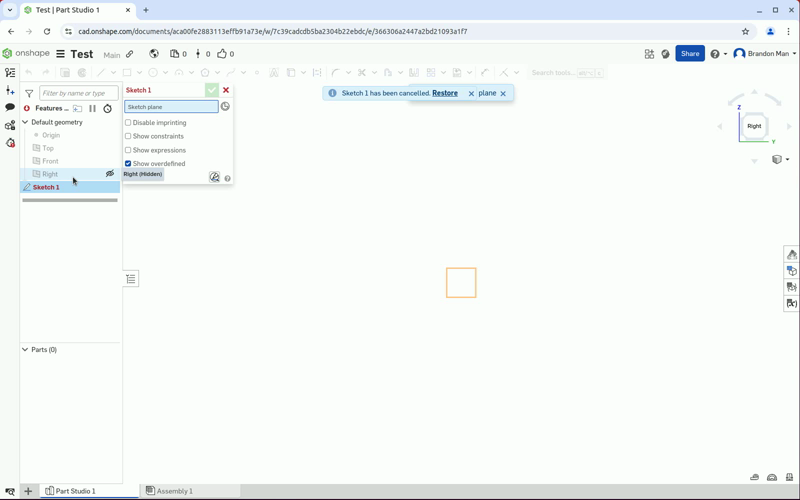
click(73, 176)
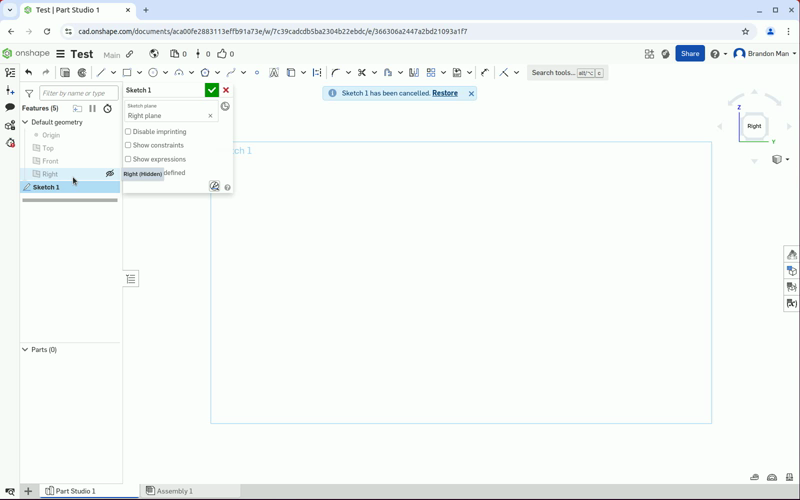
mouse_move(73, 352)
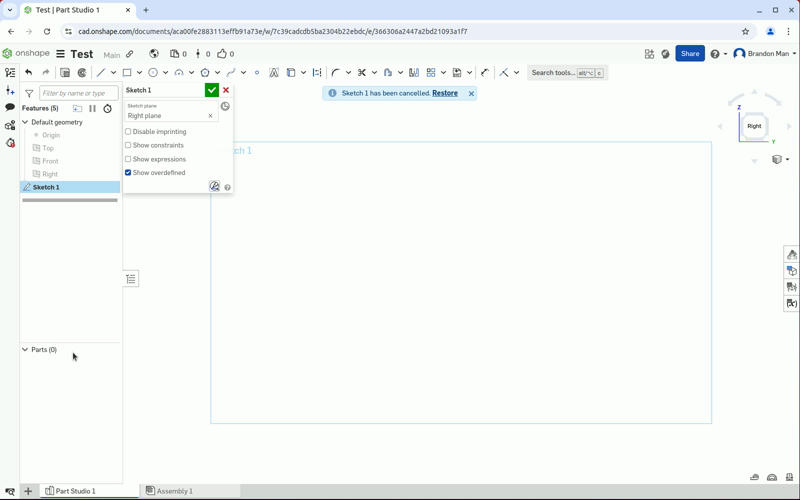
key(y)
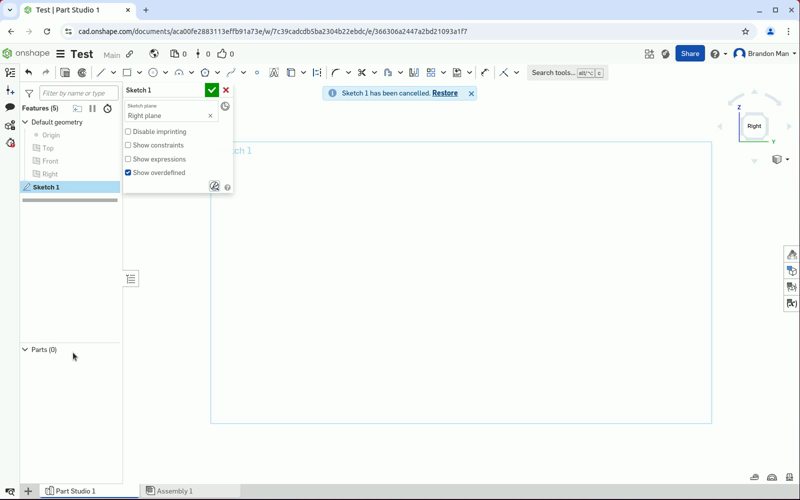
key(c)
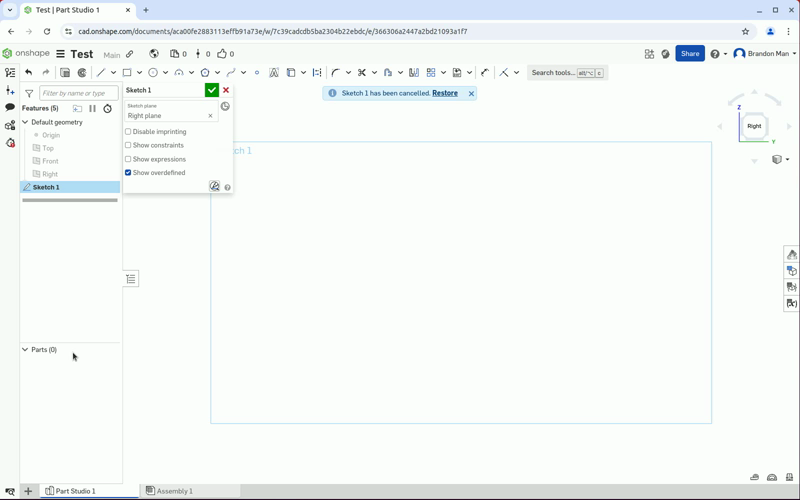
key_down(shift)
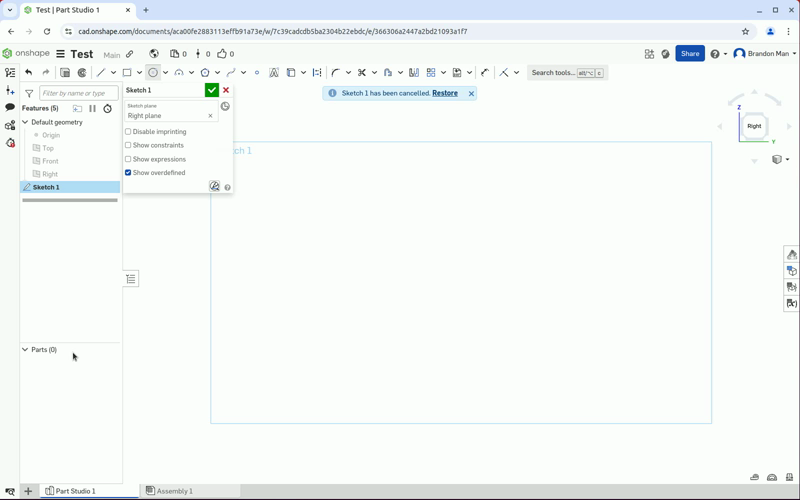
mouse_move(461, 282)
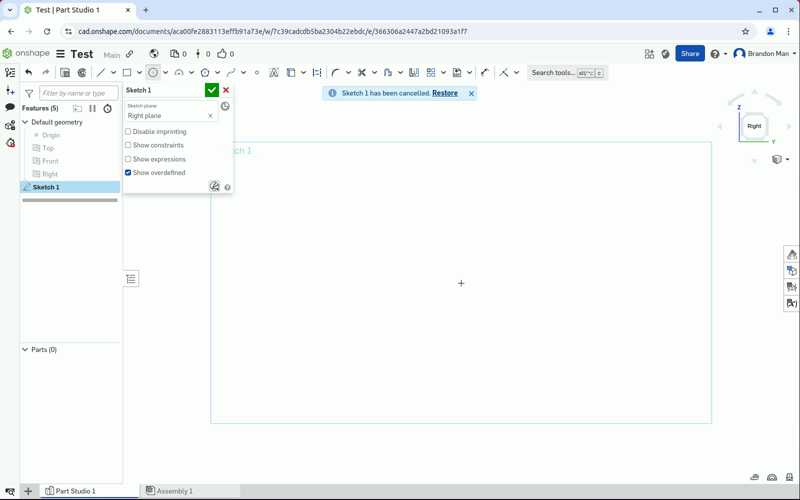
click(461, 282)
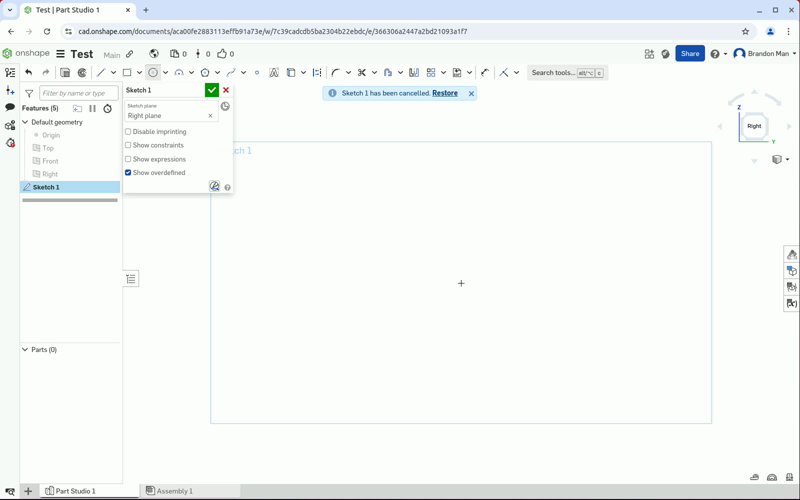
key_up(shift)
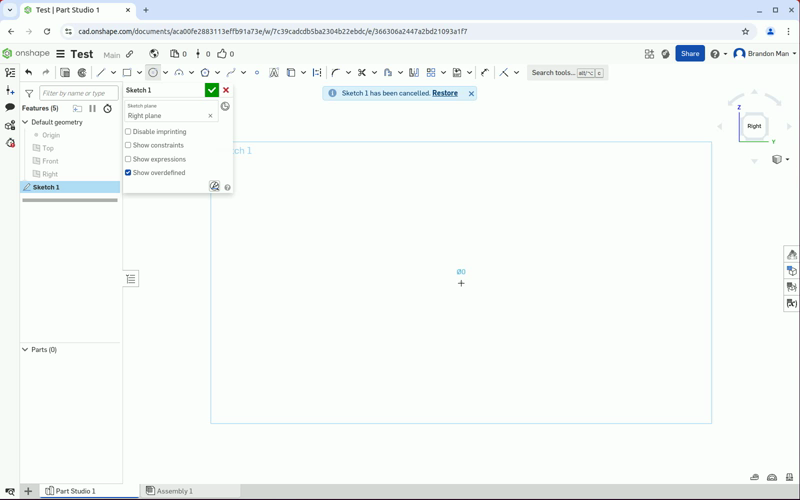
mouse_move(532, 282)
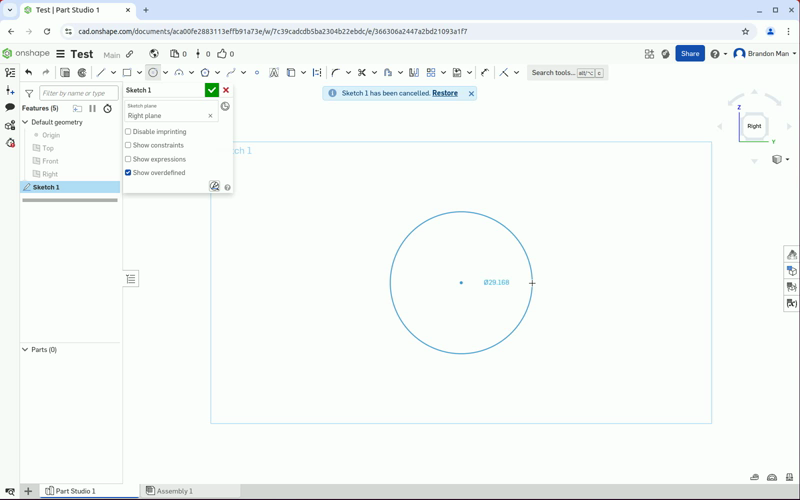
click(532, 282)
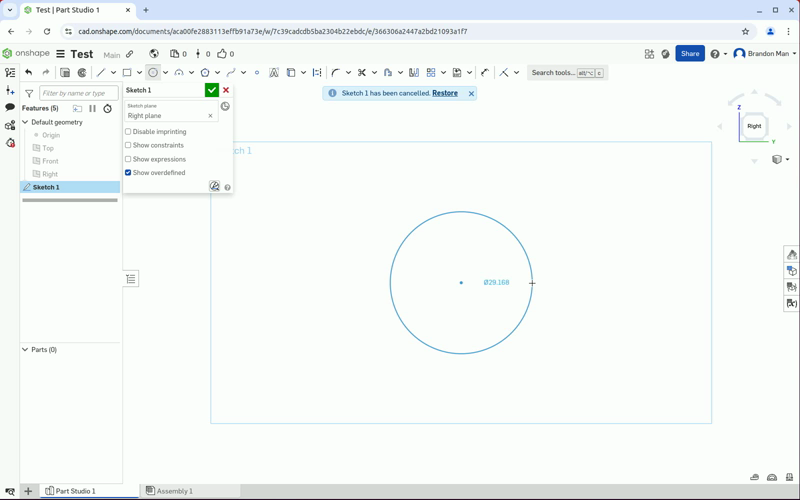
key(esc)
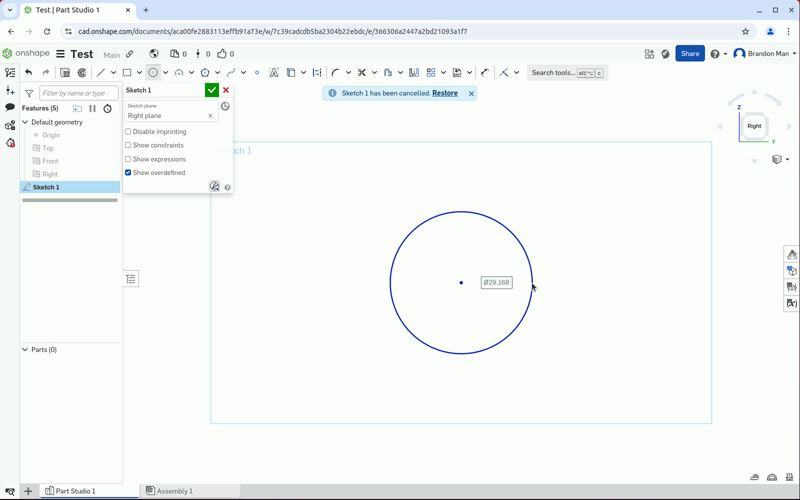
mouse_move(467, 326)
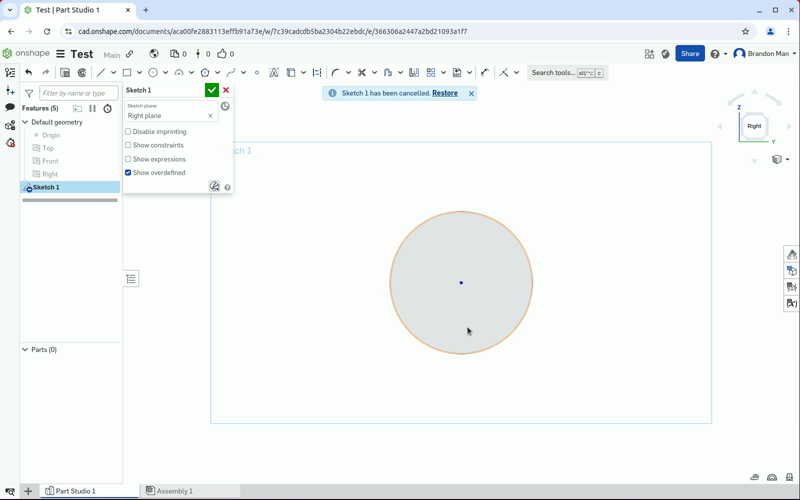
click(467, 326)
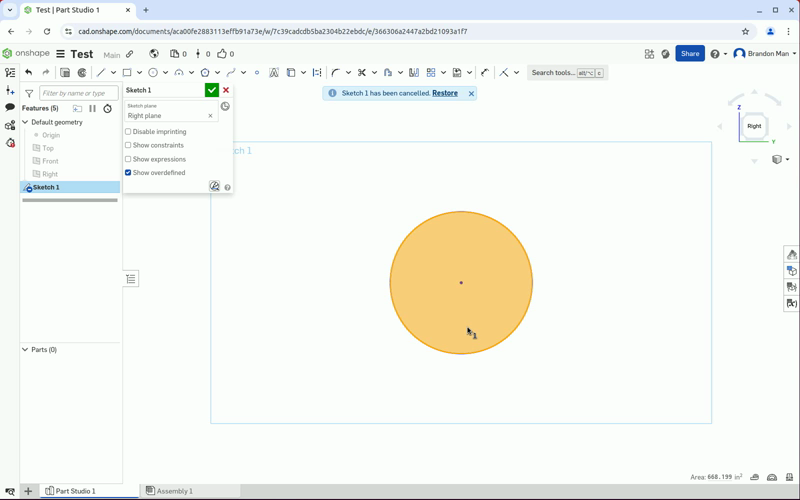
mouse_move(73, 352)
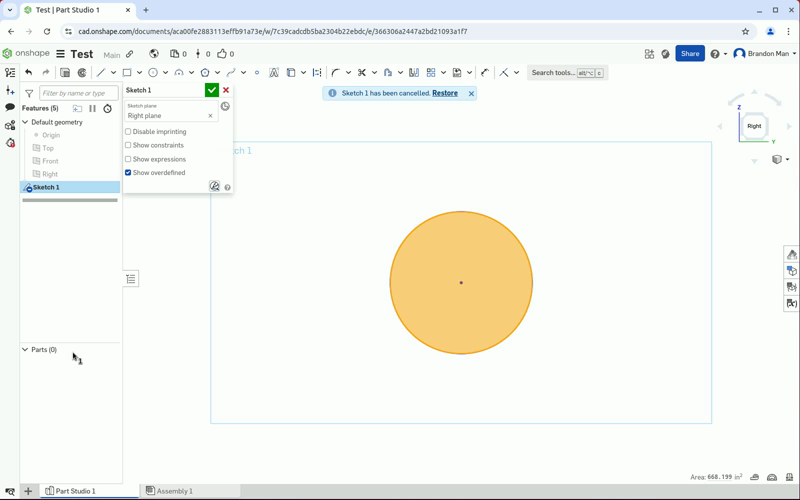
key(shift+y)
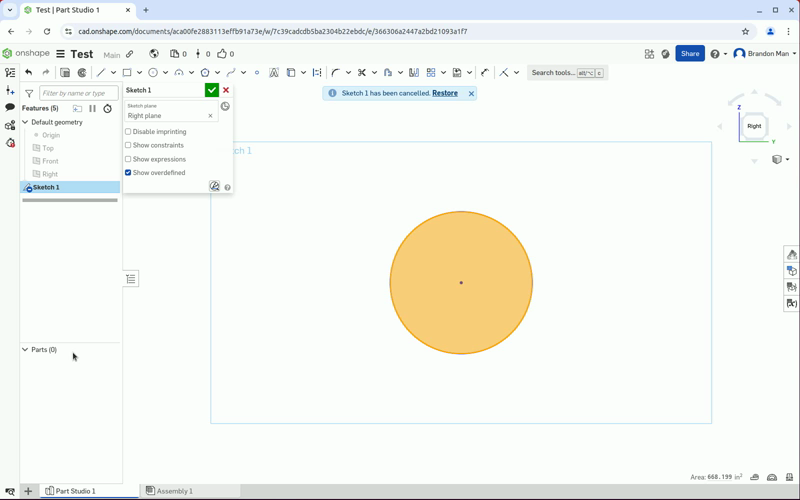
key(shift+e)
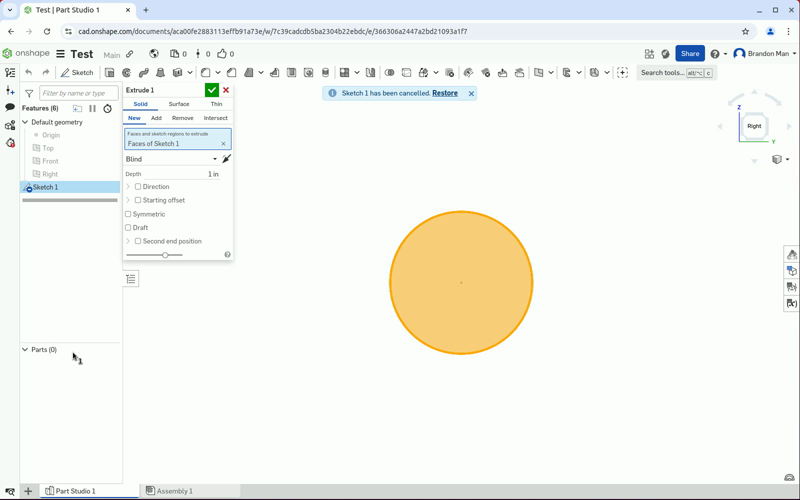
mouse_move(143, 106)
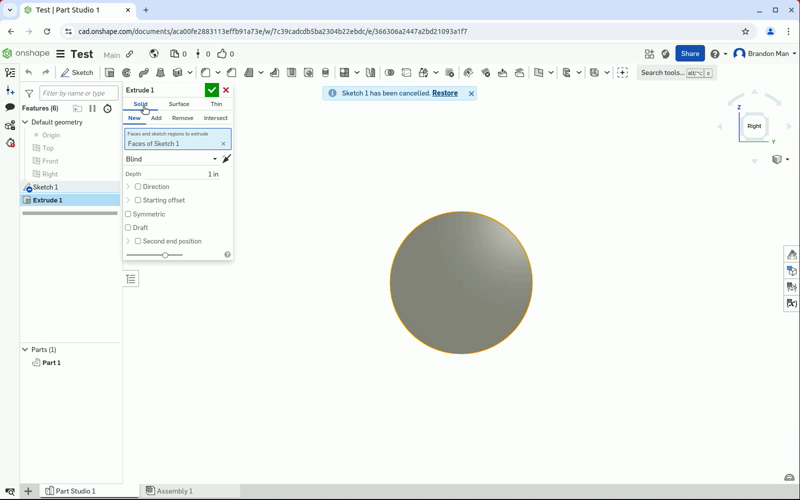
click(143, 106)
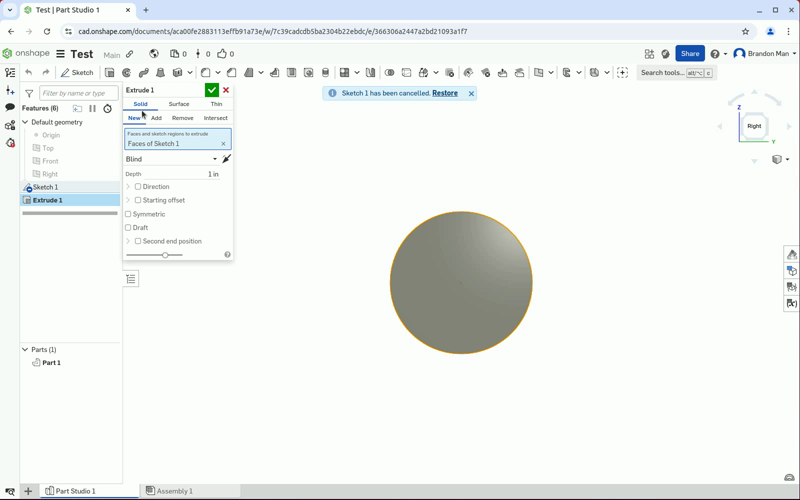
mouse_move(137, 120)
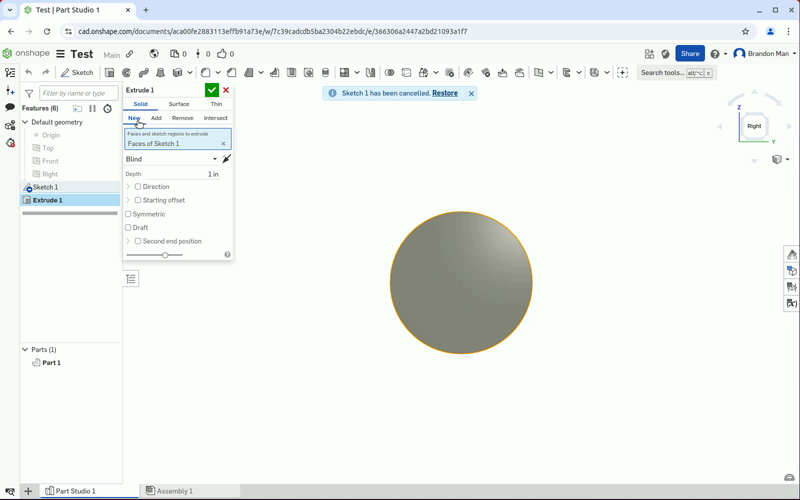
click(137, 120)
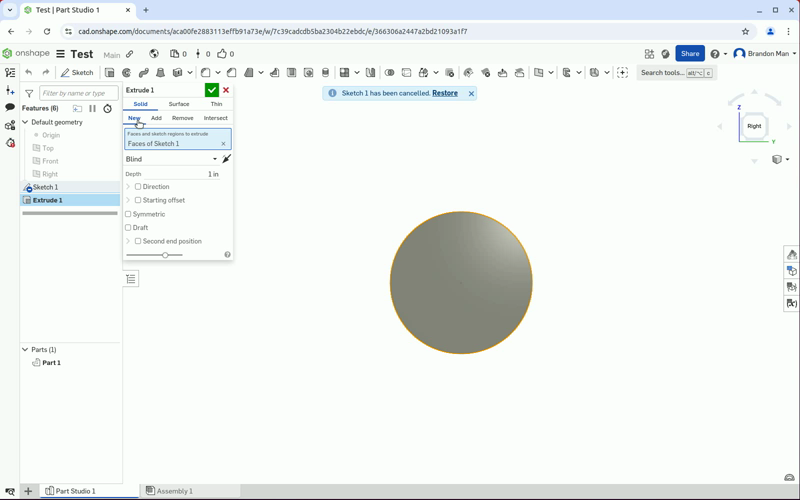
key(tab, 4)
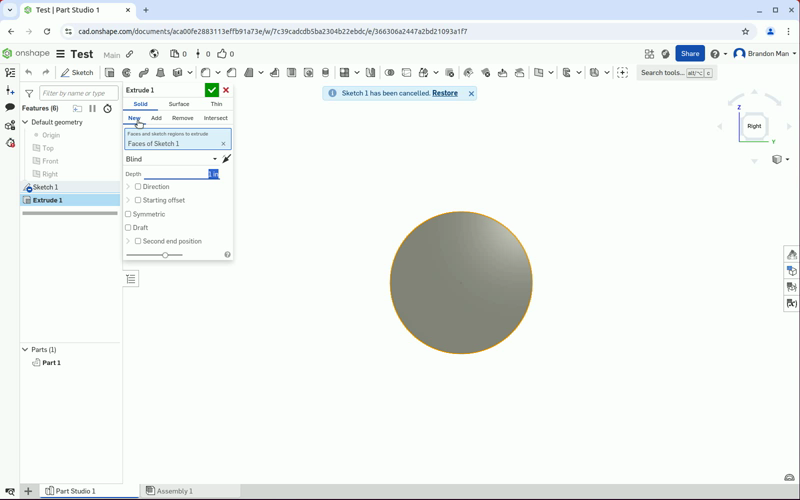
text(46.216)
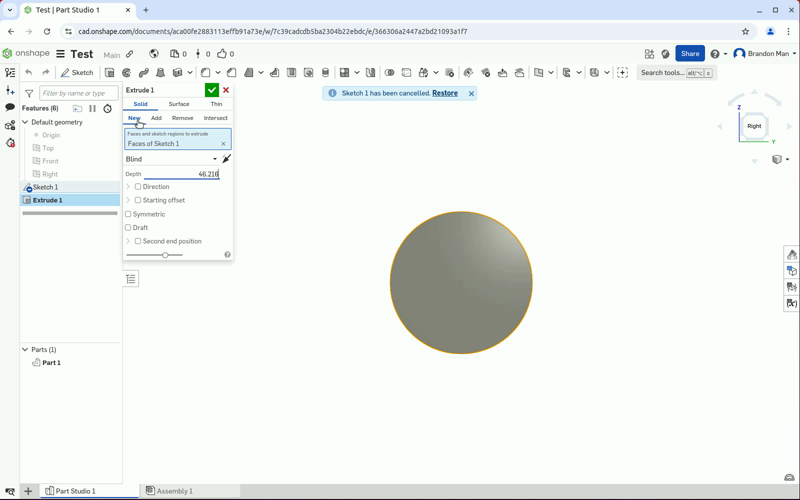
key(tab, 3)
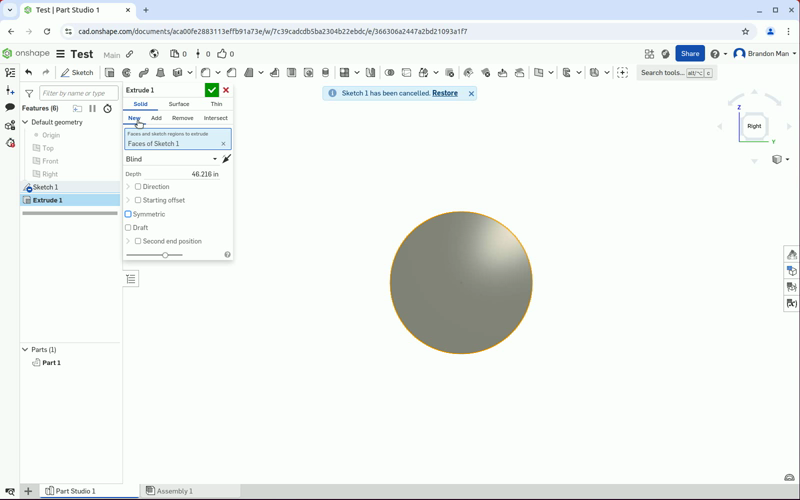
key(space)
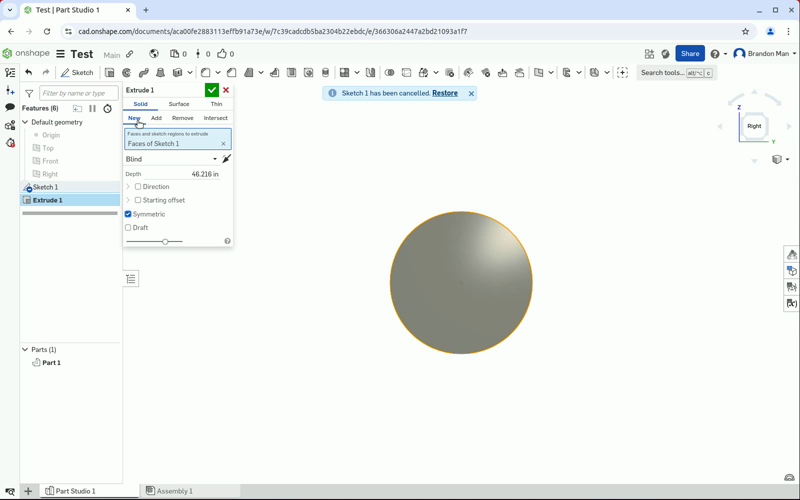
key(enter)
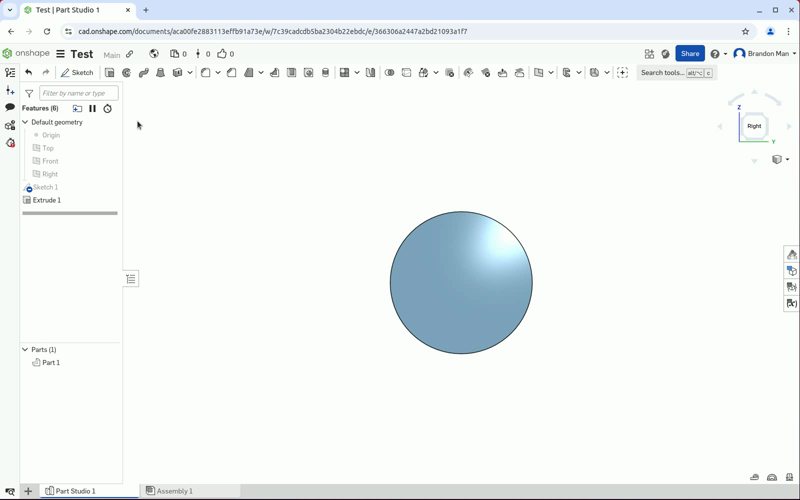
key(shift+h)
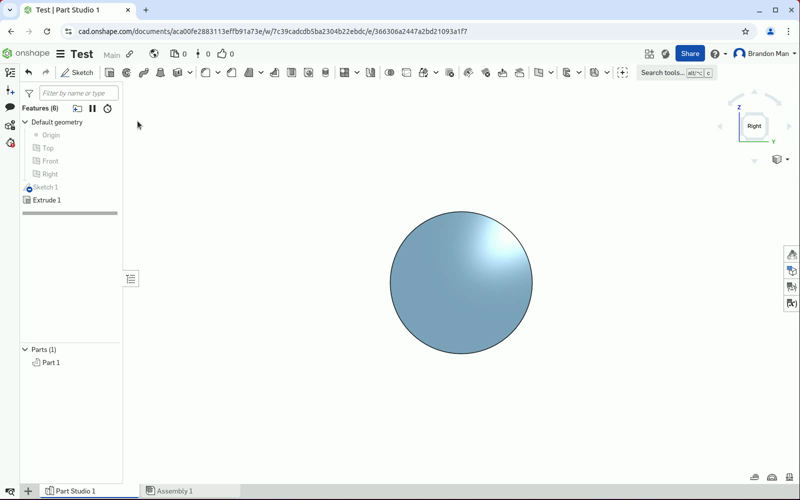
key(shift+h)
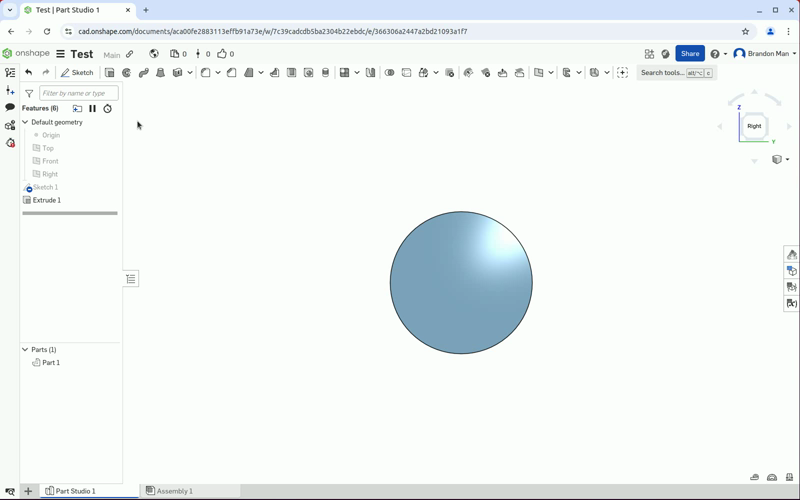
mouse_move(73, 189)
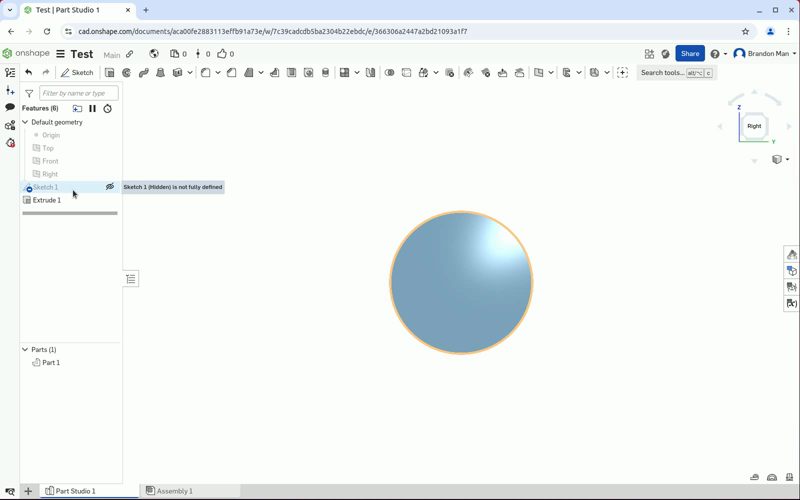
click(73, 189)
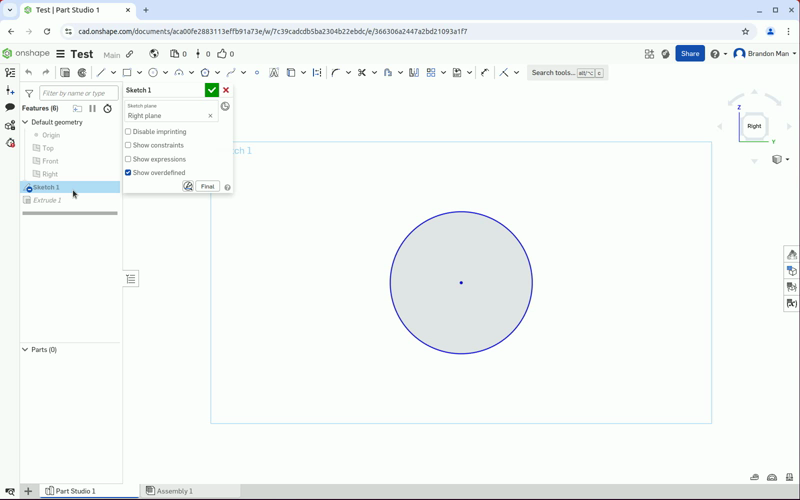
mouse_move(229, 92)
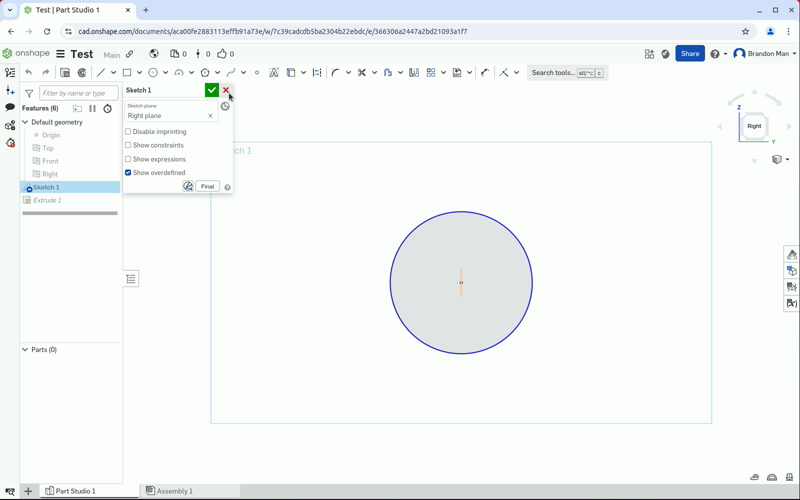
click(229, 92)
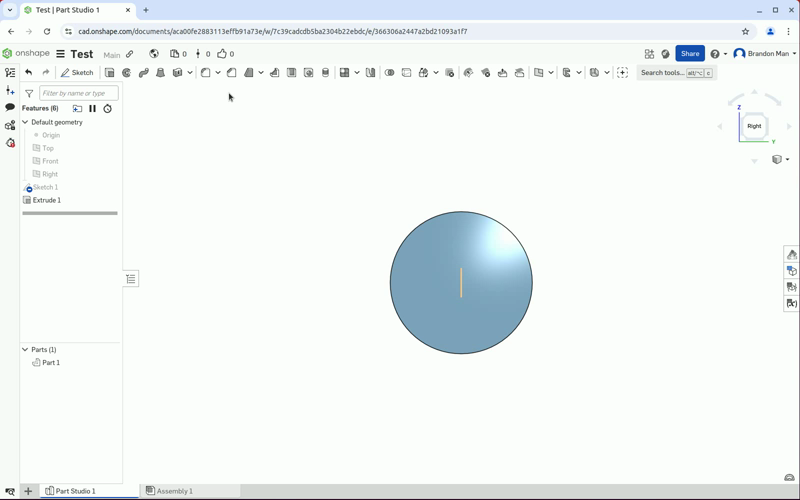
mouse_move(73, 352)
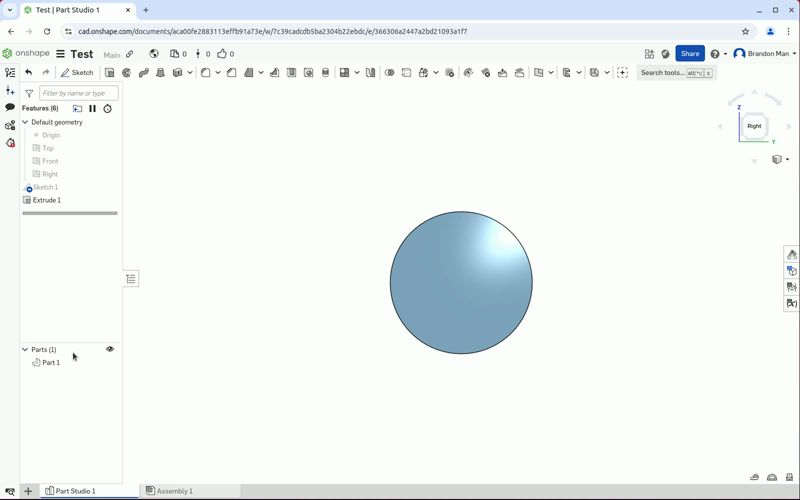
key(y)
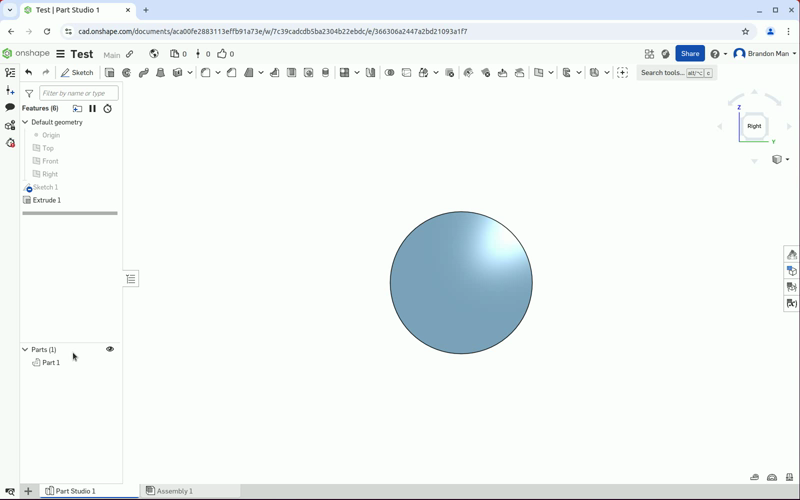
key(shift+p)
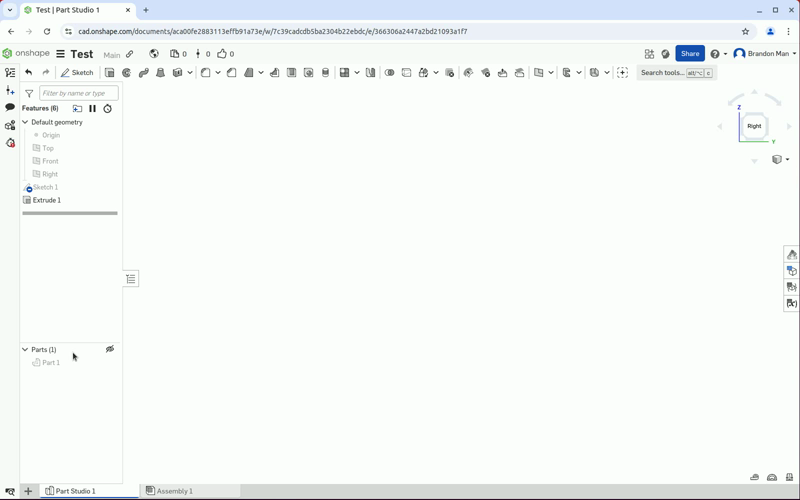
key(space)
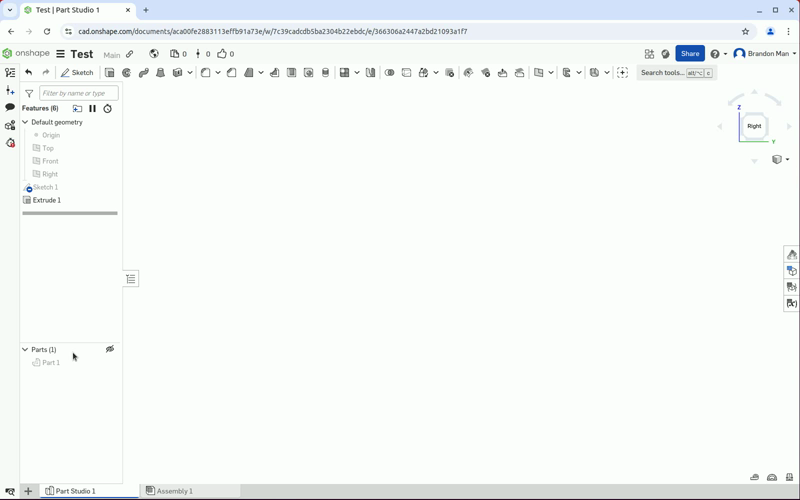
key_down(shift)
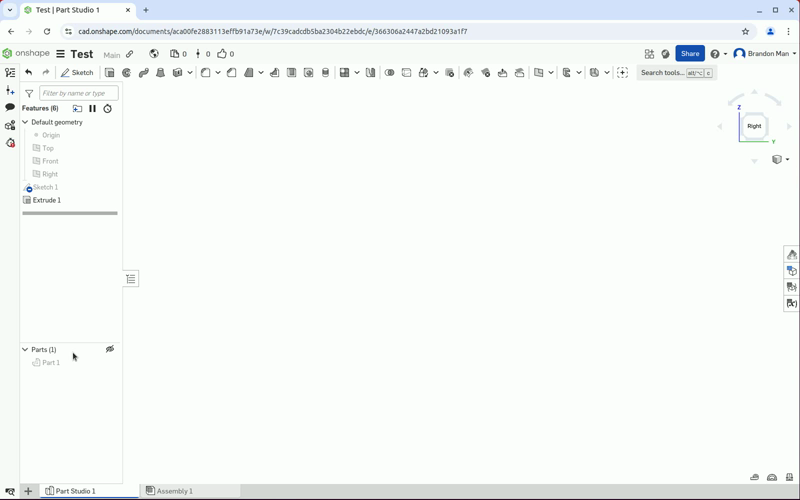
key(right)
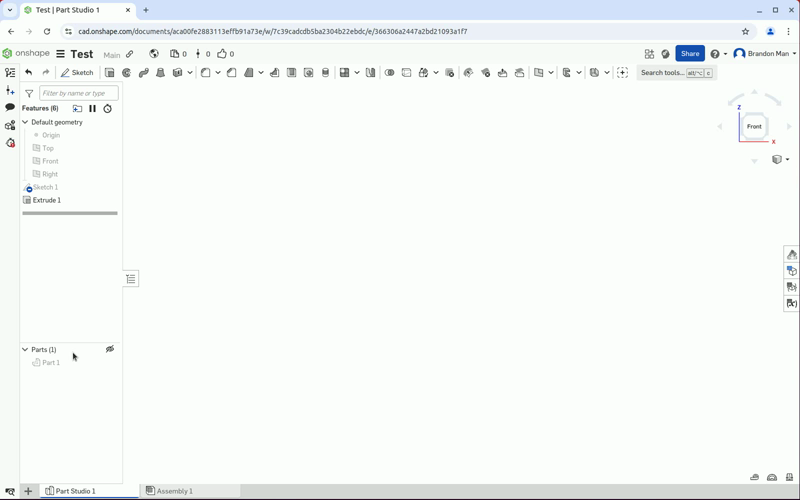
key_up(shift)
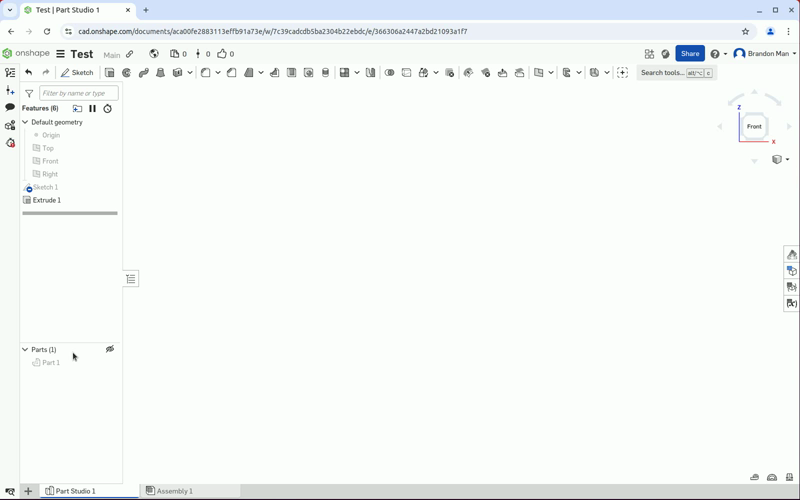
key(space)
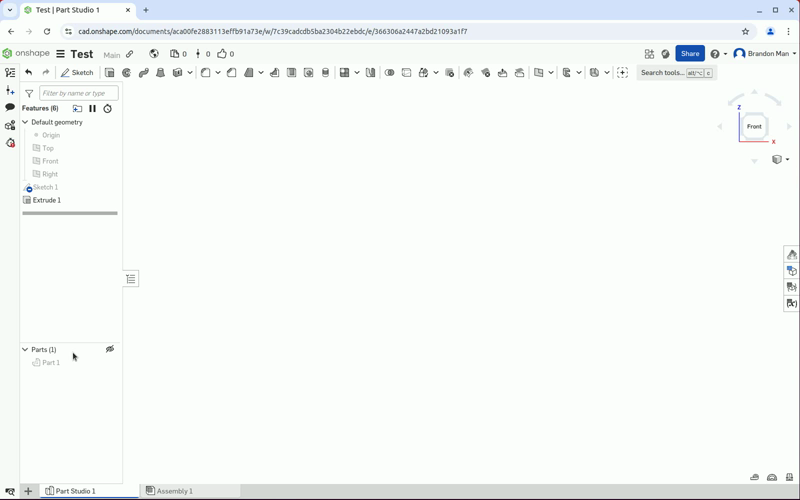
key_down(shift)
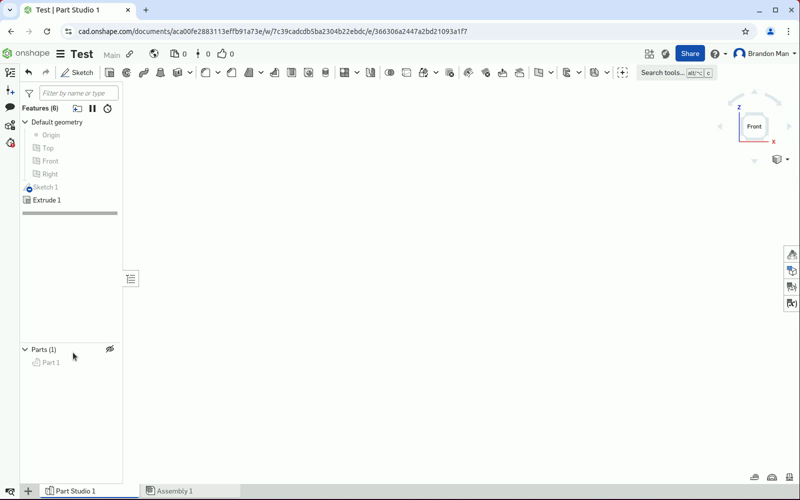
key(down)
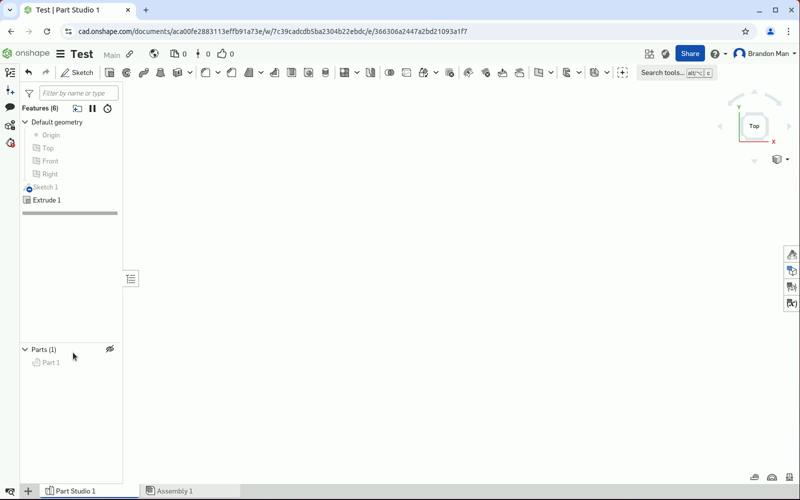
key_up(shift)
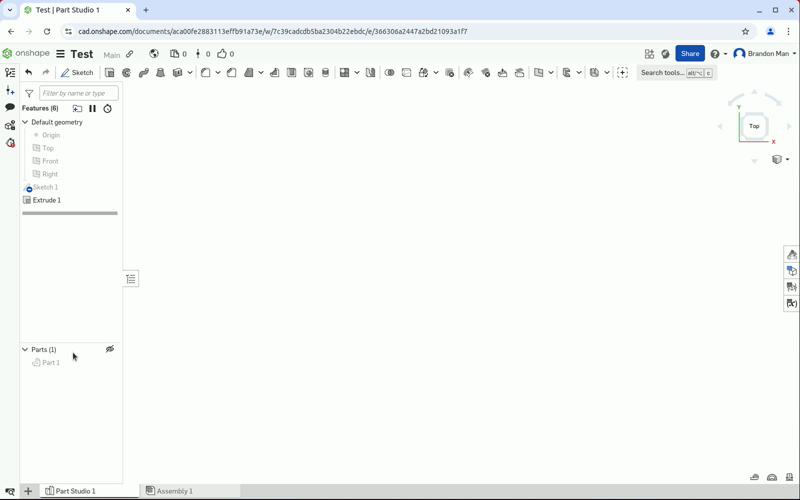
mouse_move(73, 352)
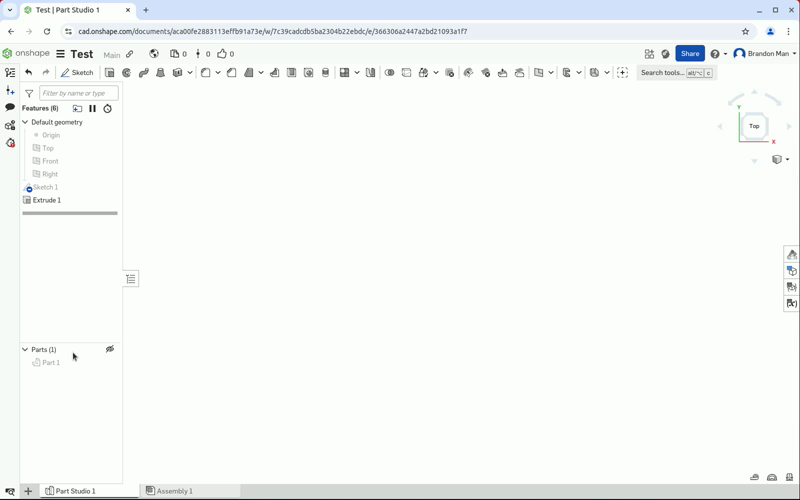
key(shift+y)
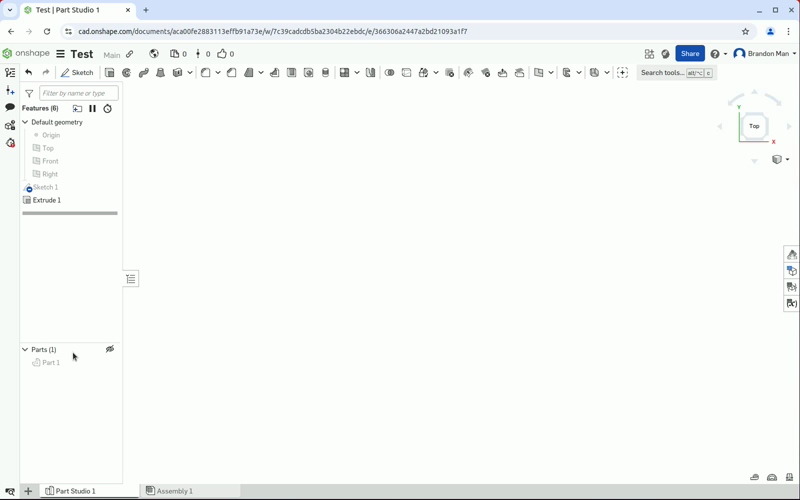
key(shift+s)
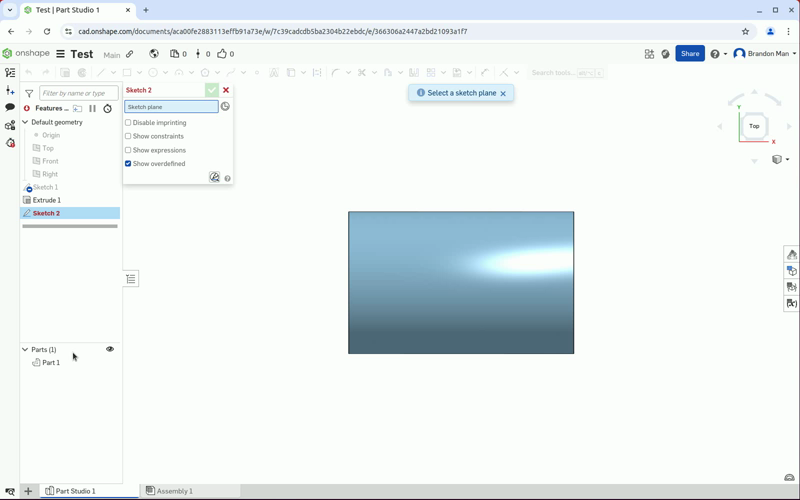
mouse_move(73, 150)
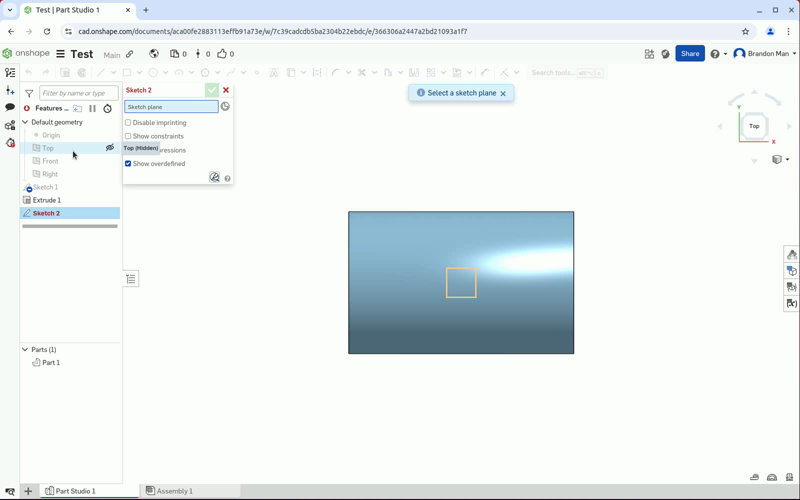
click(73, 150)
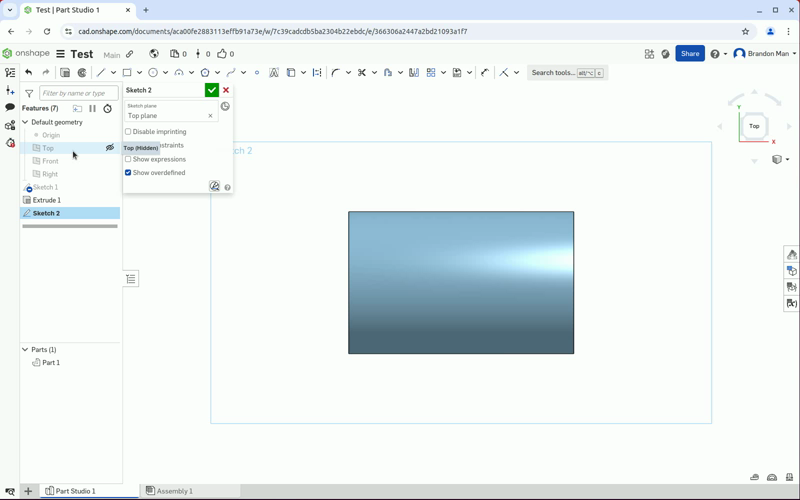
mouse_move(73, 352)
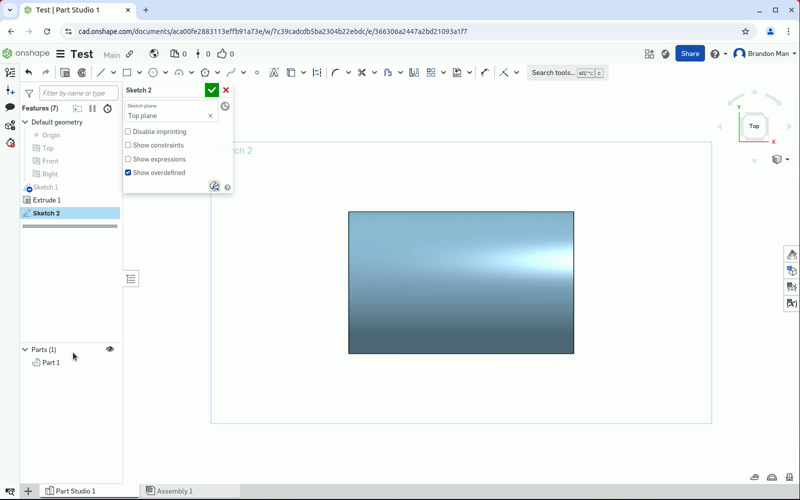
key(y)
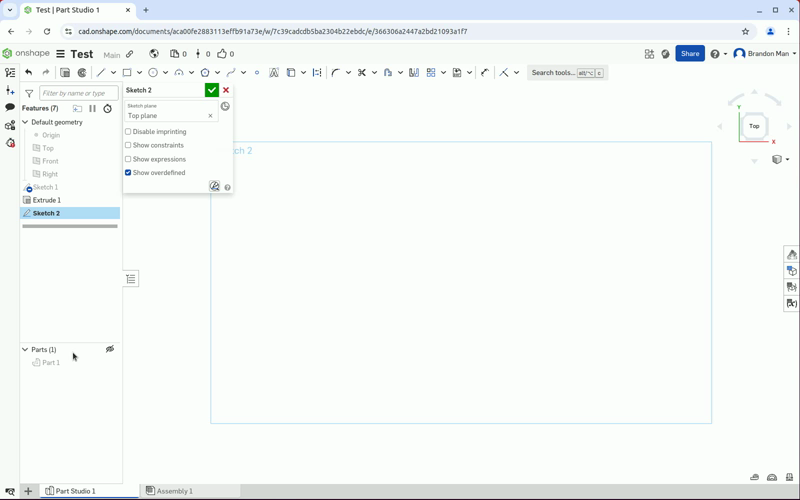
key(c)
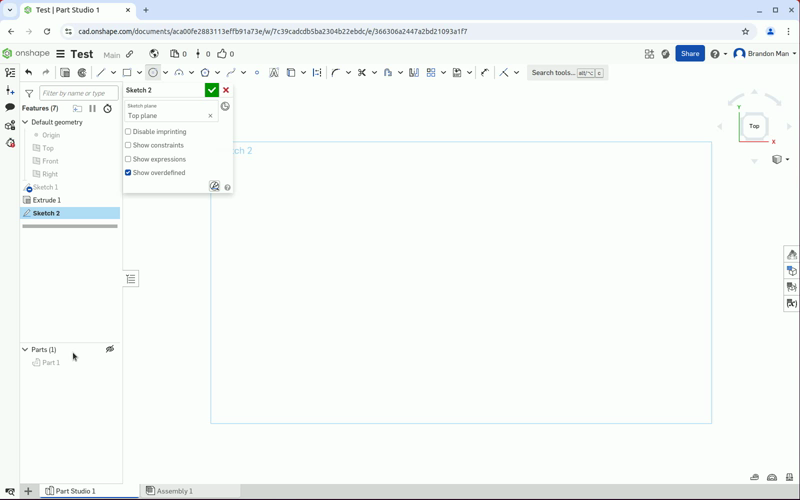
key_down(shift)
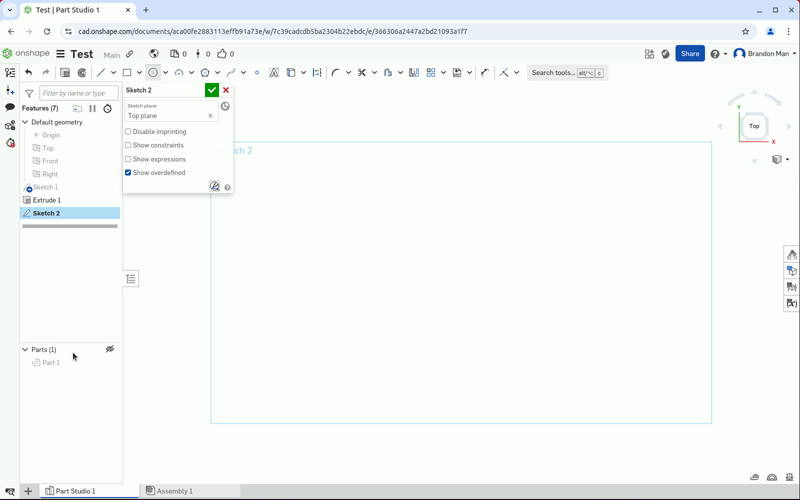
mouse_move(461, 282)
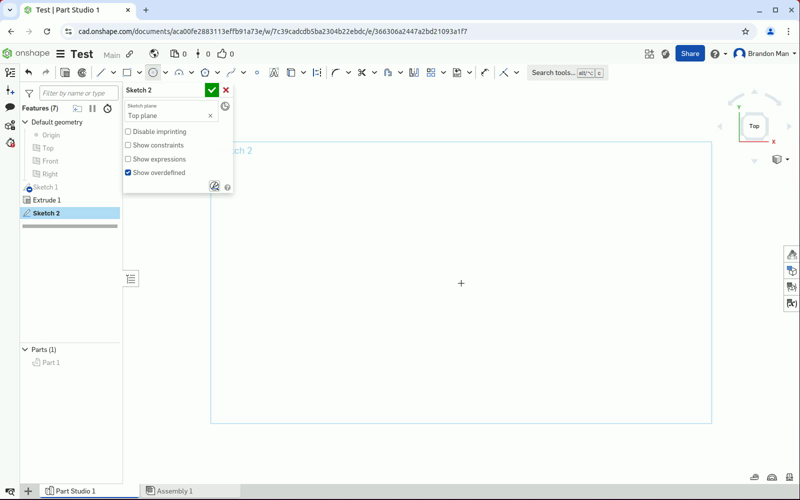
click(461, 282)
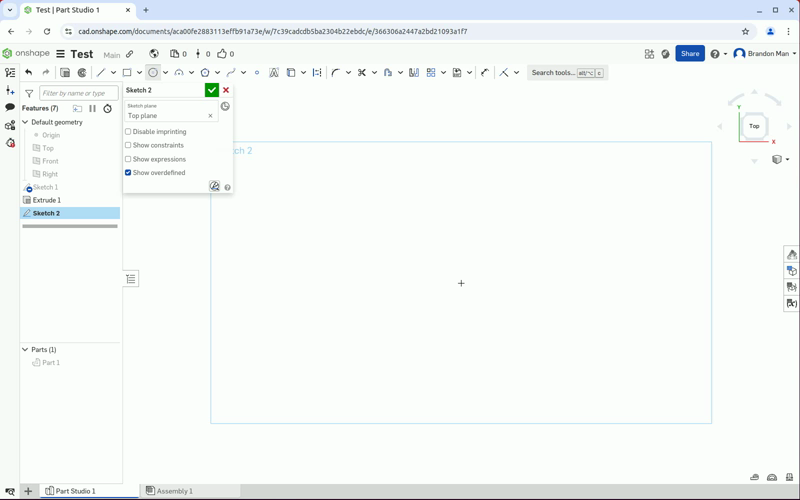
key_up(shift)
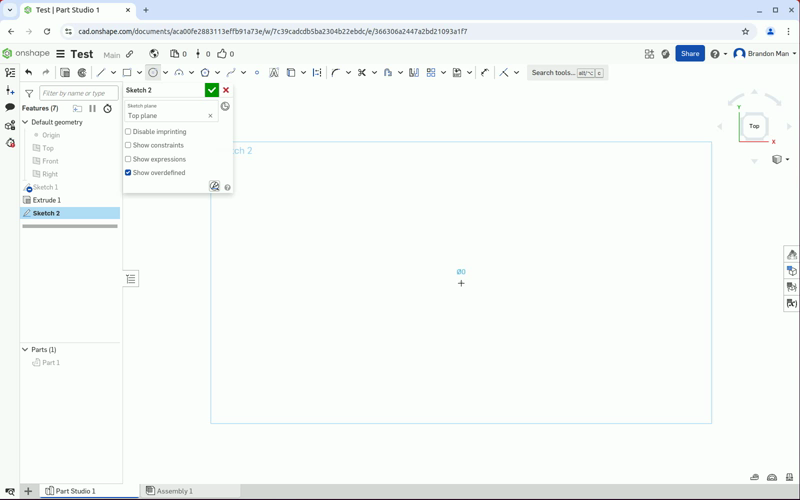
mouse_move(497, 282)
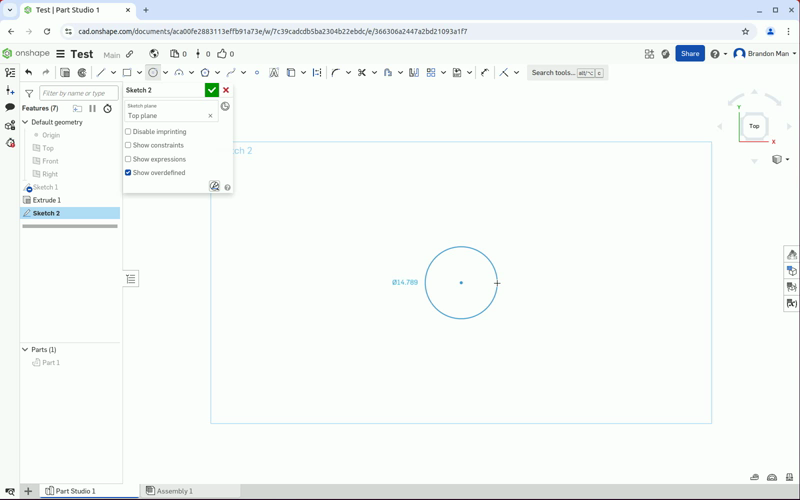
click(497, 282)
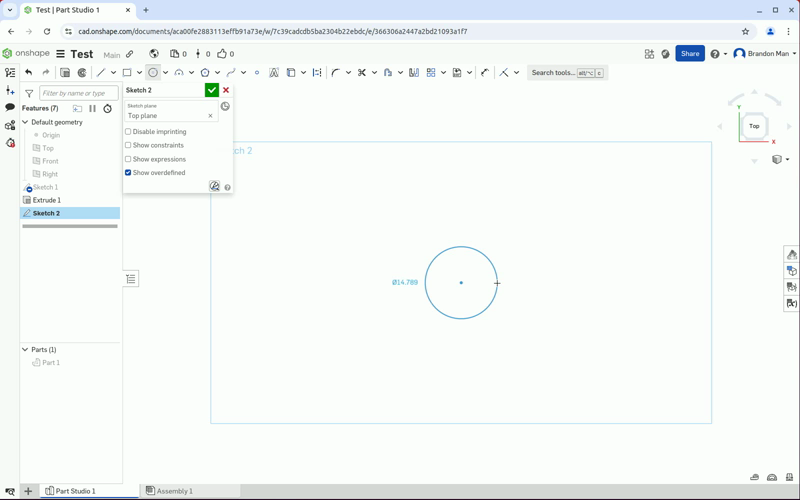
key(esc)
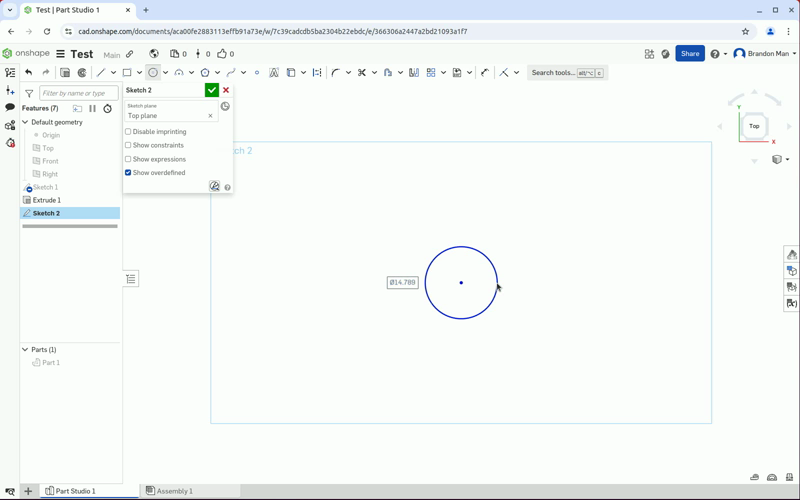
mouse_move(487, 269)
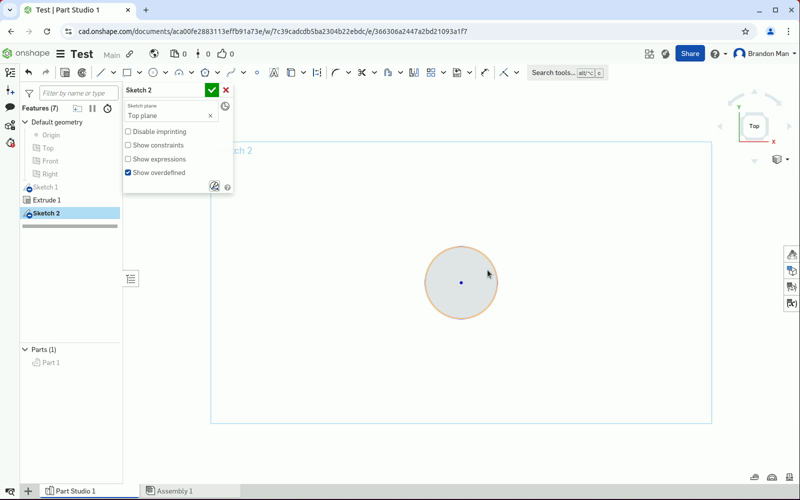
click(487, 269)
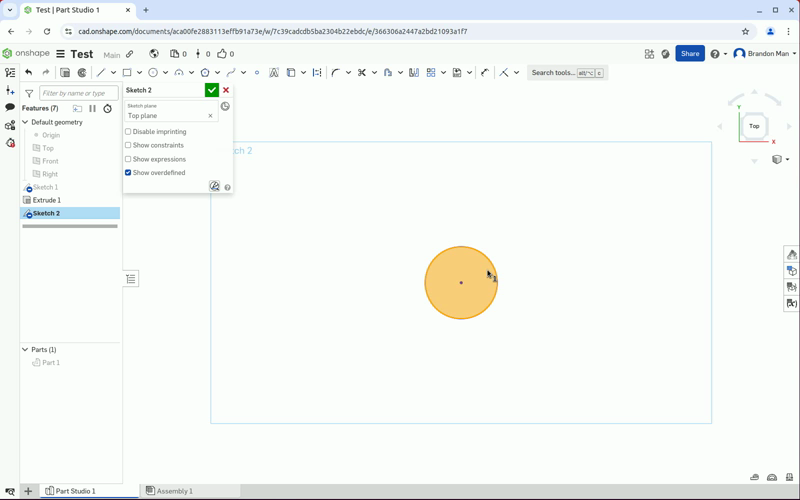
mouse_move(73, 352)
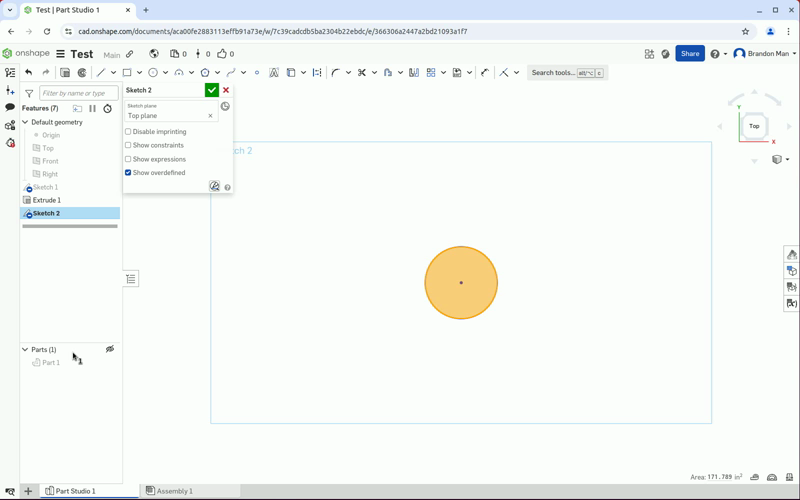
key(shift+y)
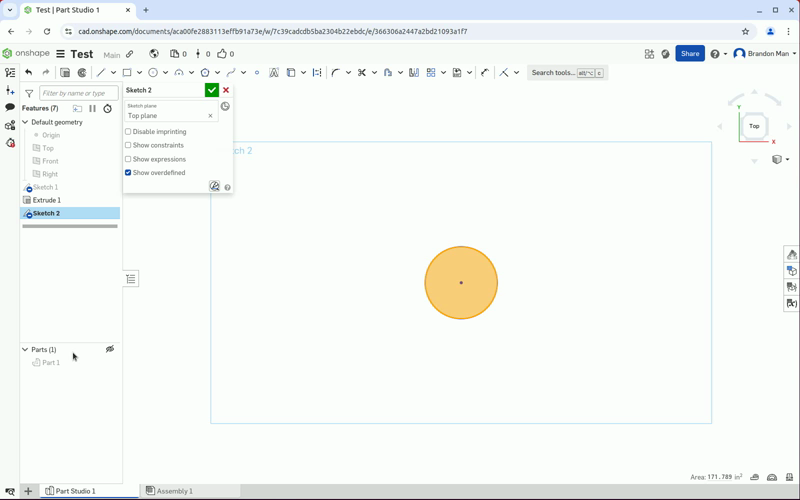
key(shift+e)
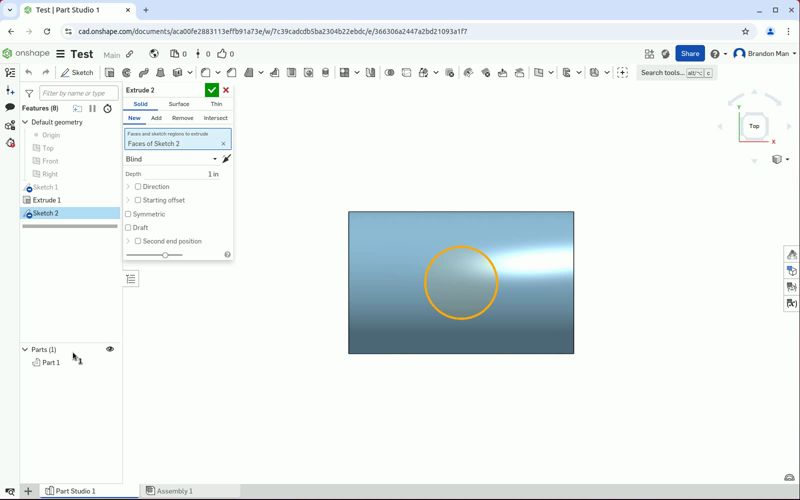
mouse_move(143, 106)
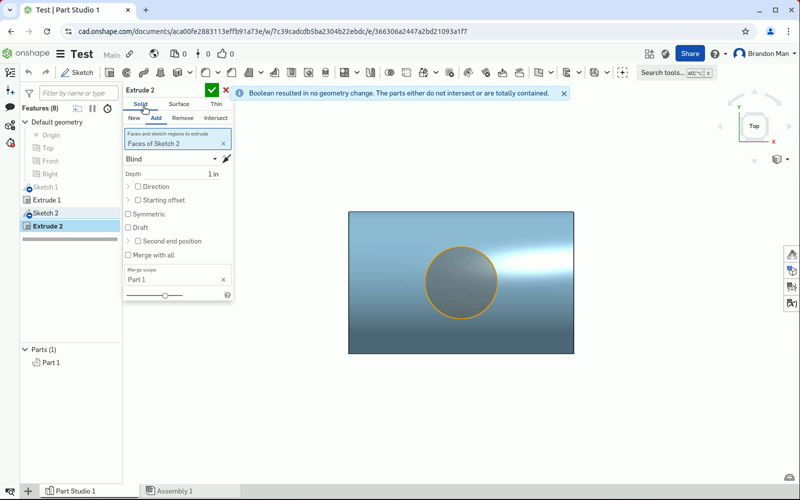
click(143, 106)
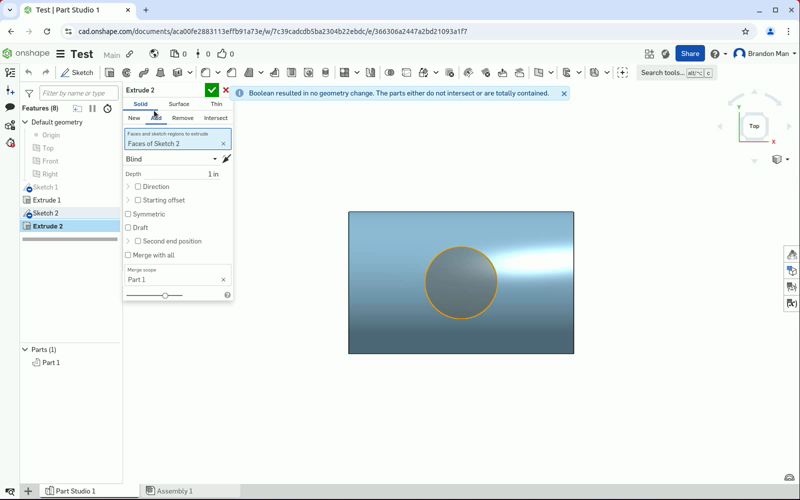
mouse_move(186, 120)
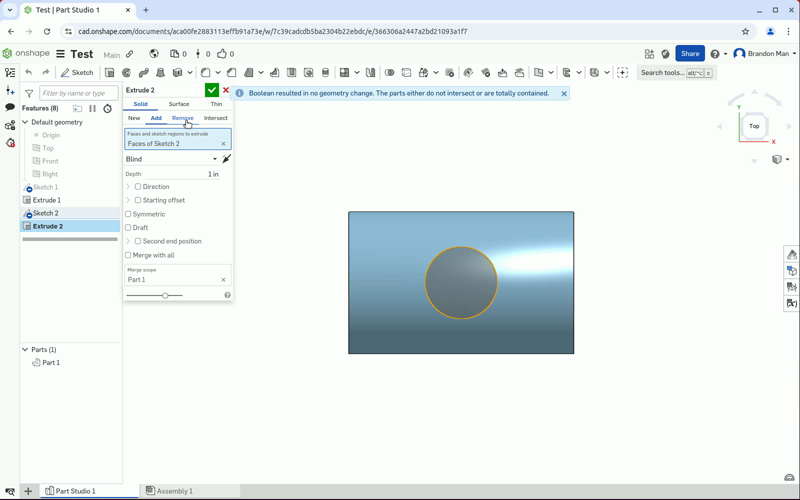
click(186, 120)
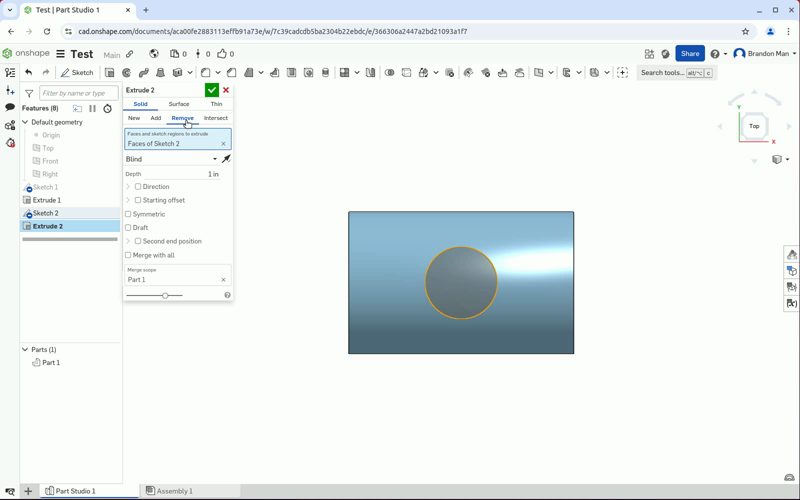
key(tab, 4)
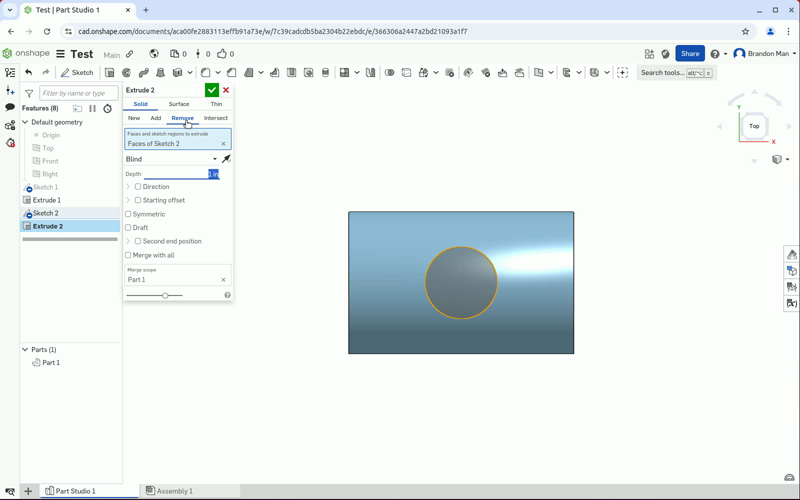
text(-14.443)
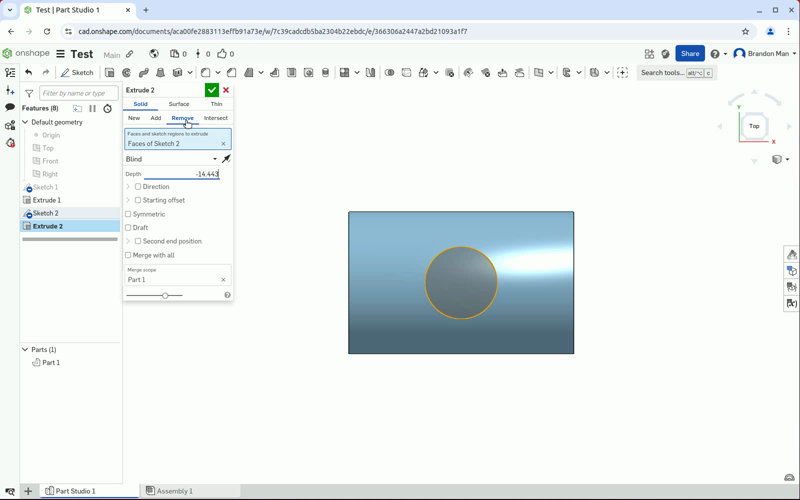
key(tab, 6)
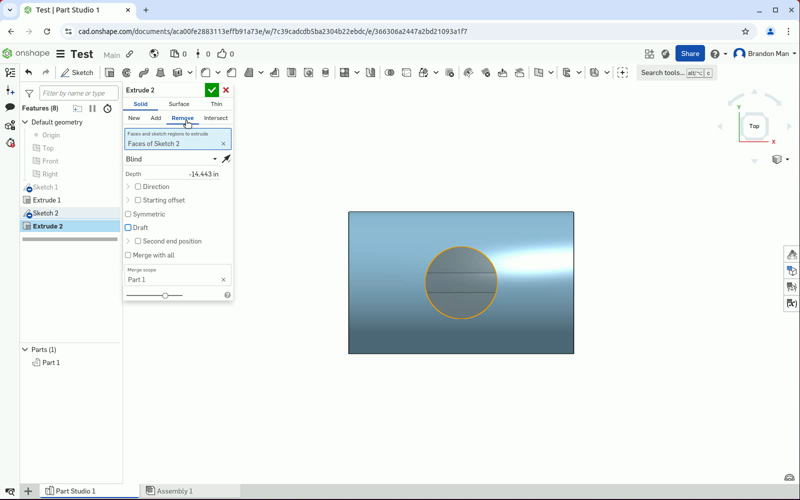
key(space)
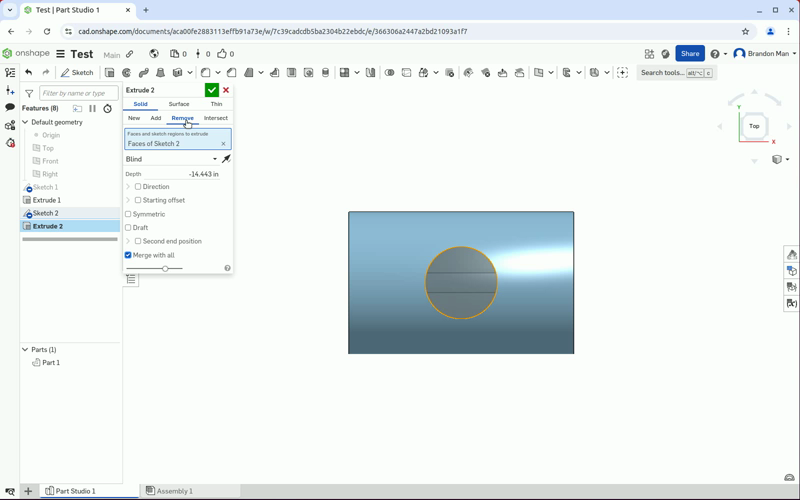
key(enter)
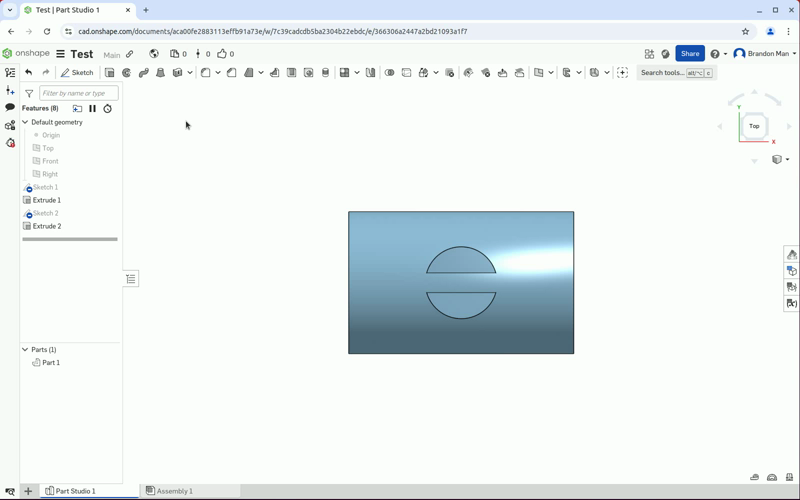
key(shift+h)
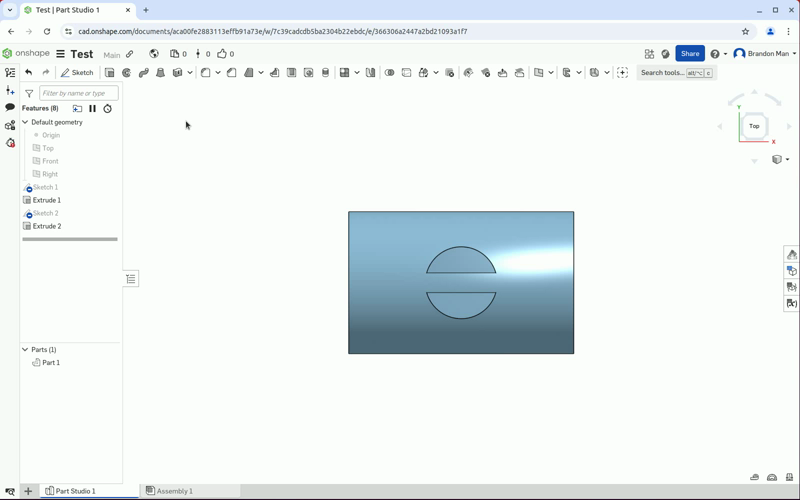
key(shift+h)
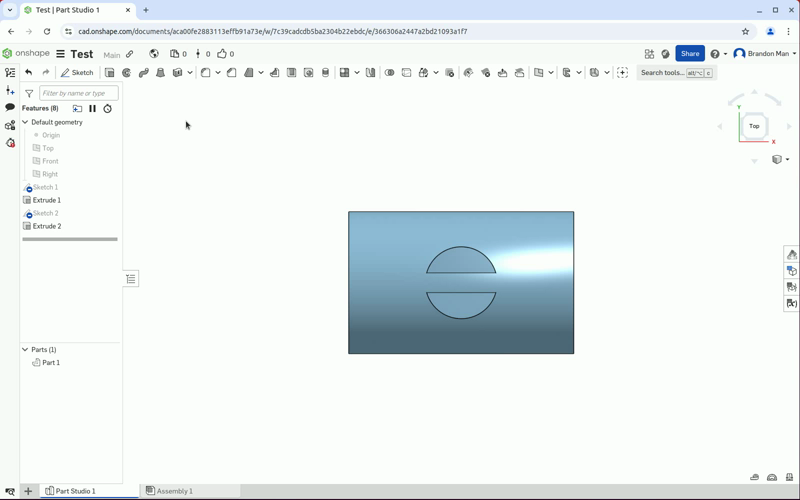
key(shift+7)
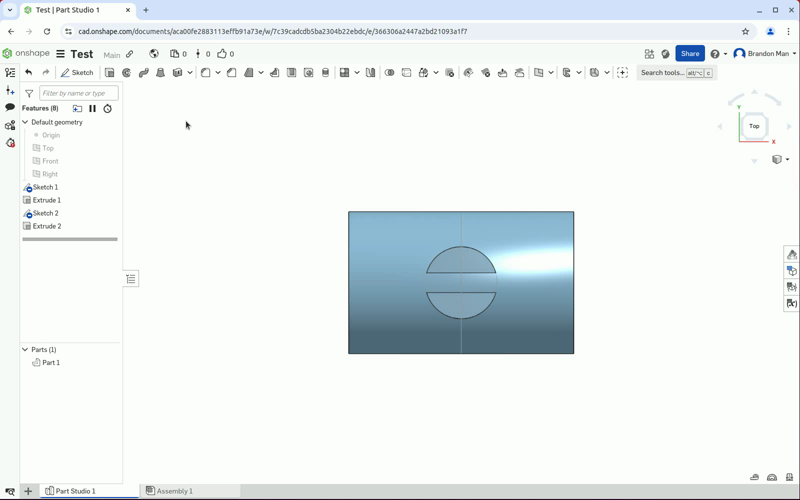
key(up, 3)
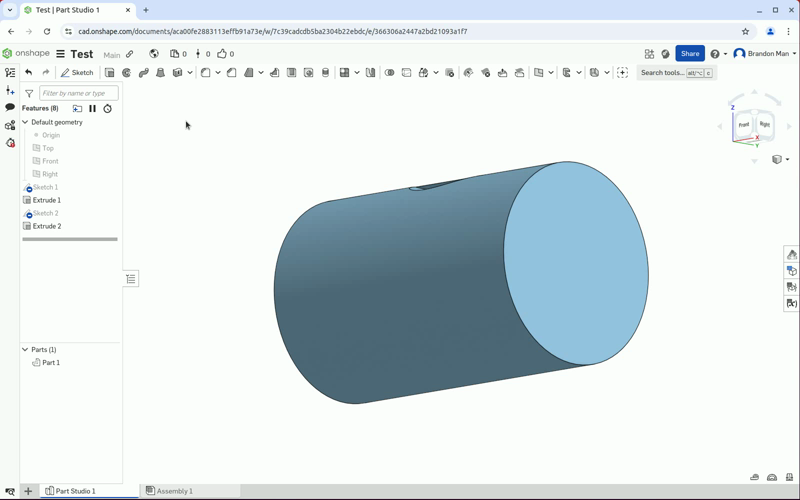
key(left, 3)
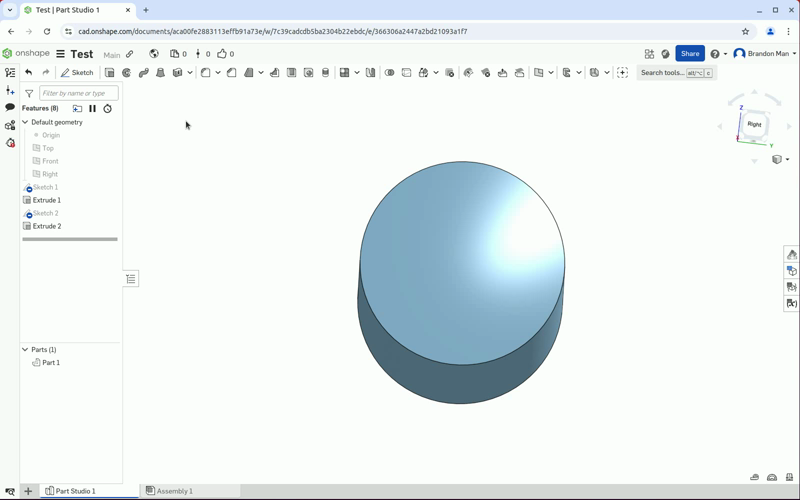
key(right, 3)
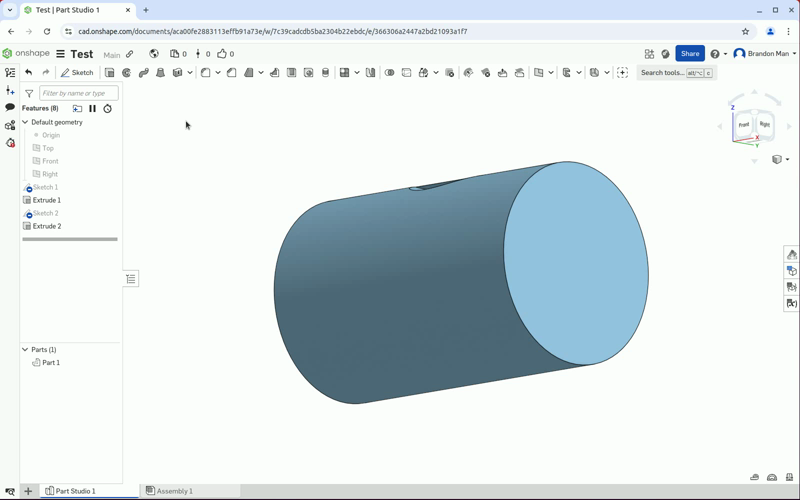
key(down, 3)
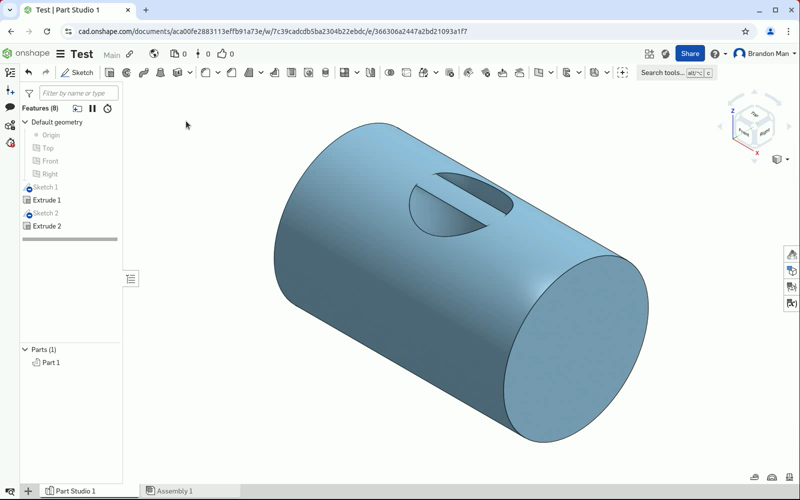
mouse_move(73, 189)
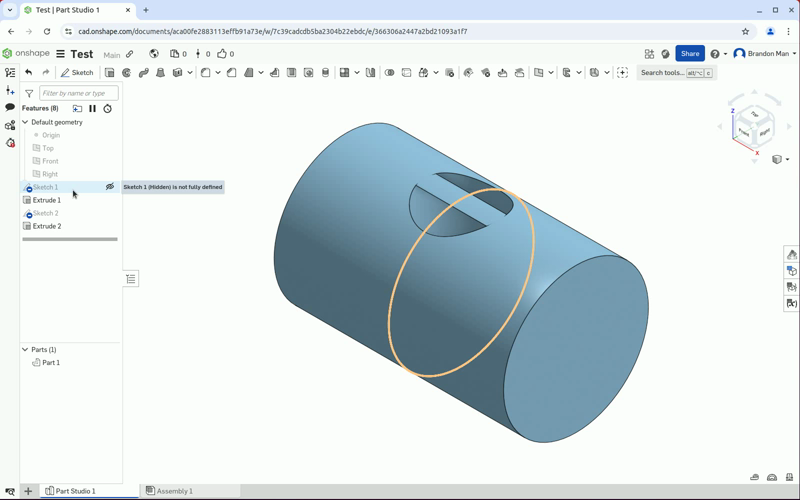
click(73, 189)